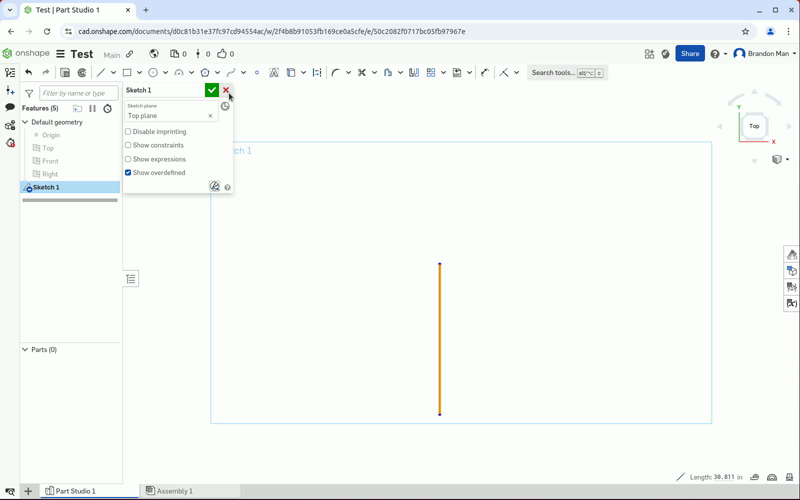
key(shift+h)
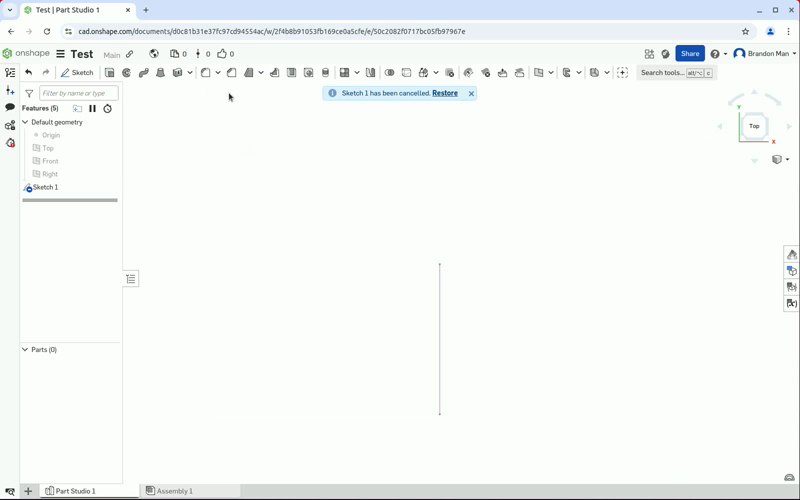
key(shift+s)
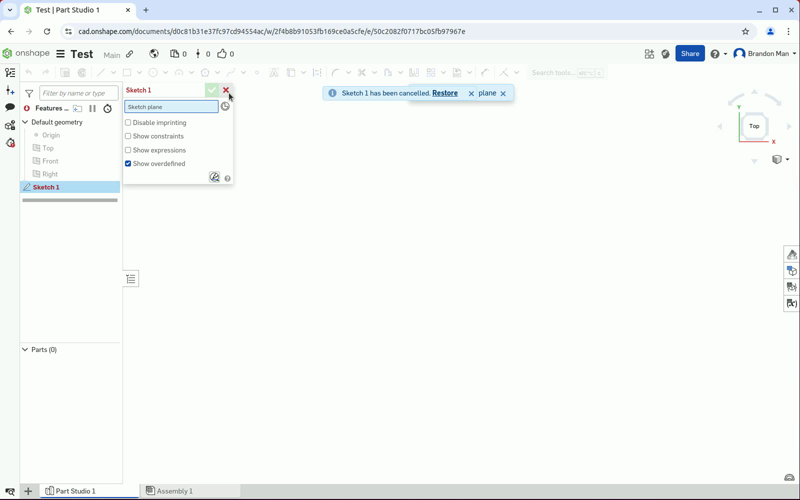
mouse_move(73, 150)
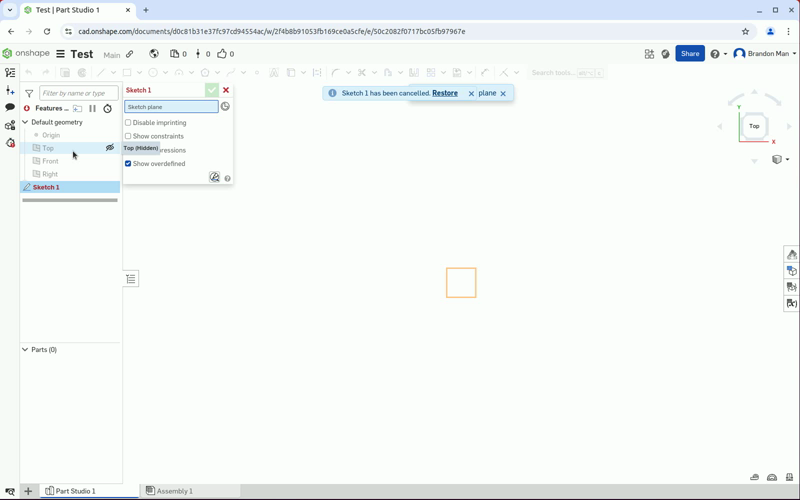
click(73, 150)
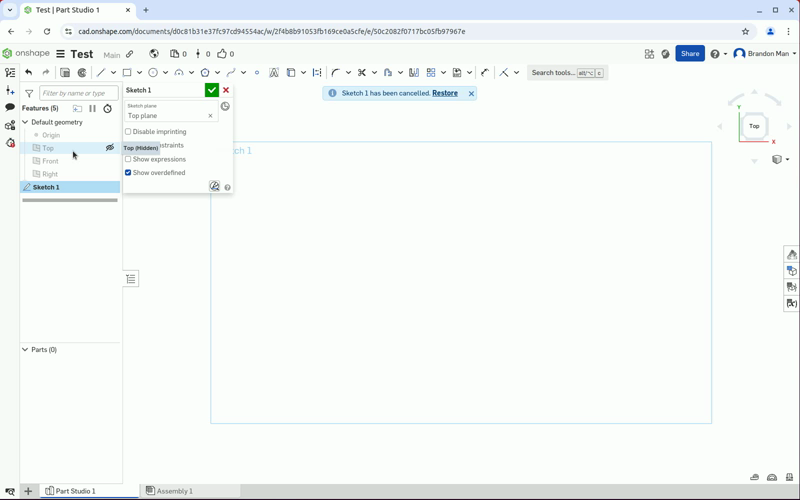
mouse_move(73, 352)
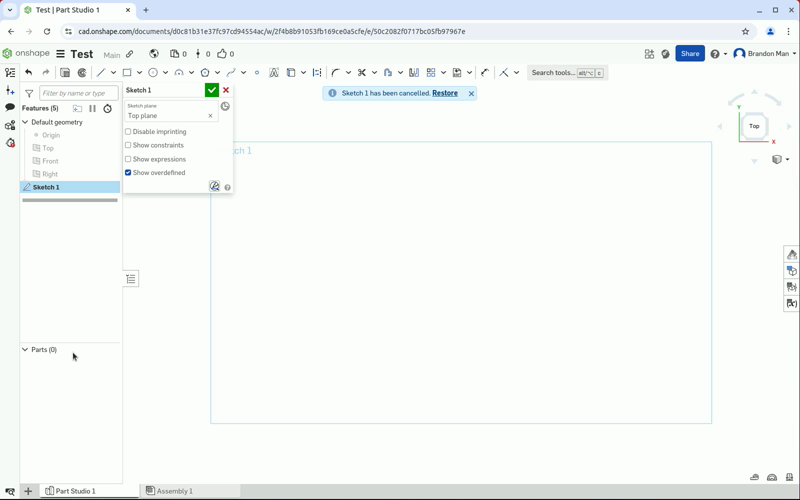
key(y)
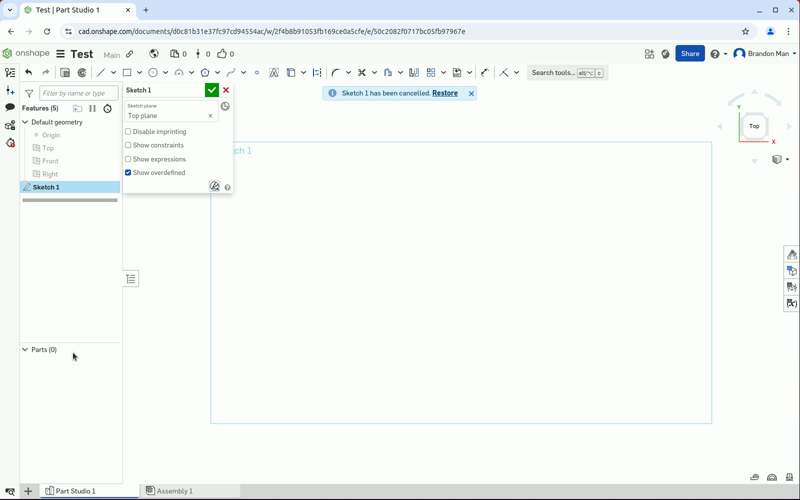
key(l)
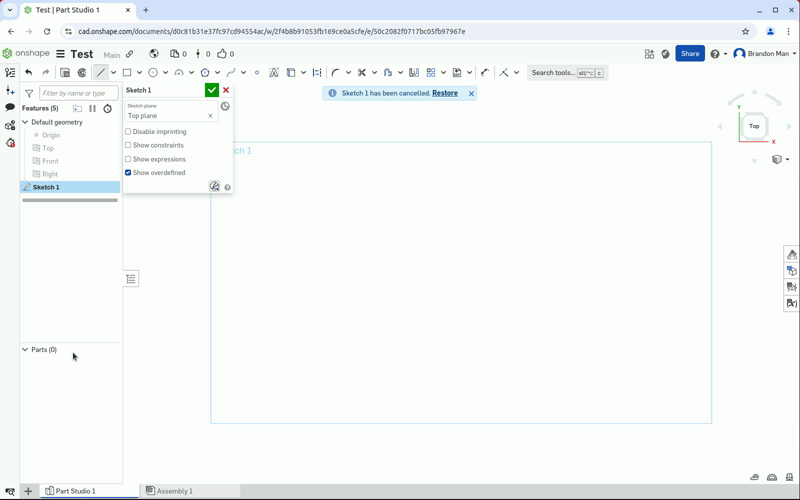
key_down(shift)
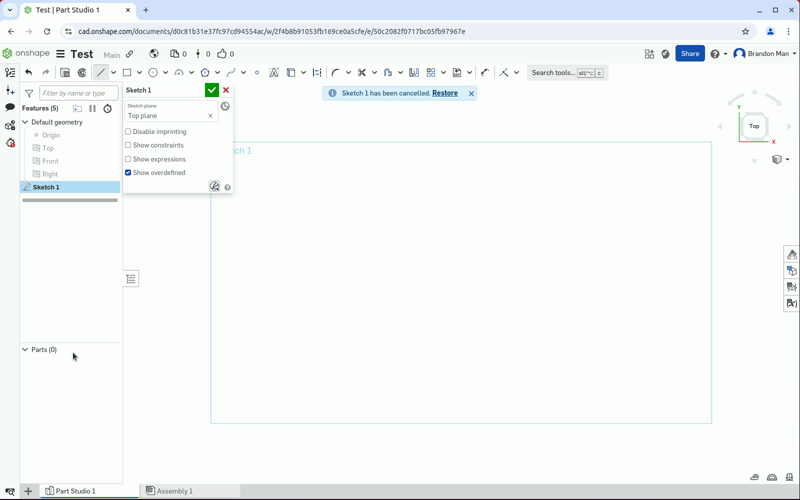
mouse_move(401, 294)
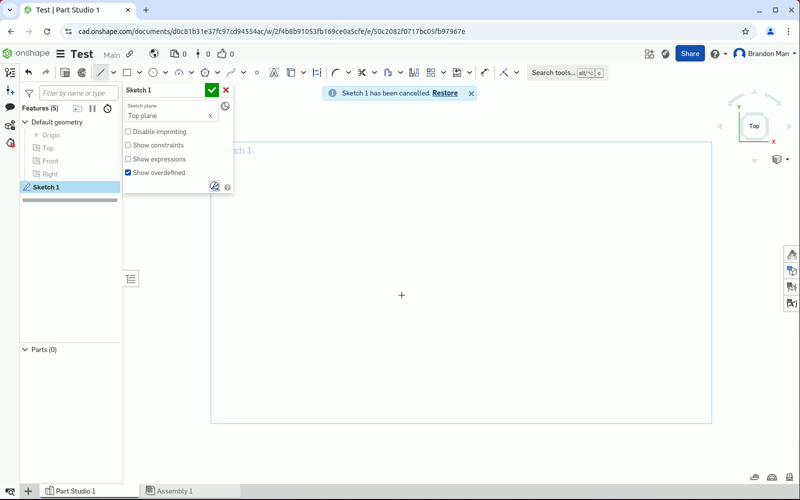
click(401, 294)
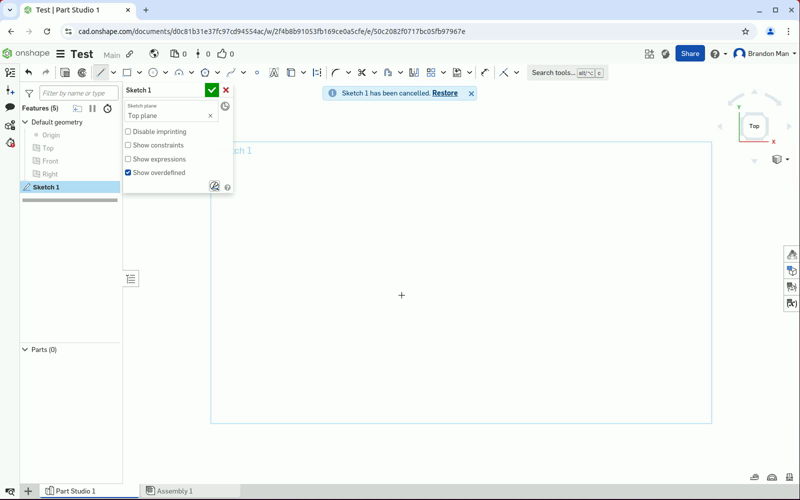
key_up(shift)
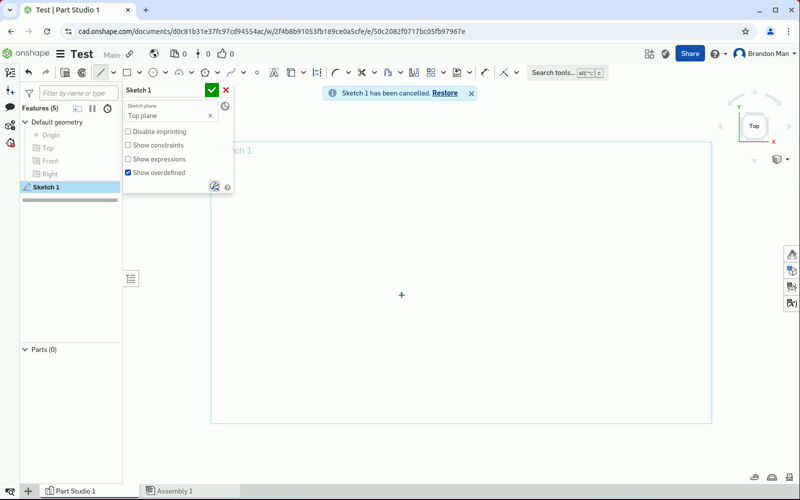
key_down(shift)
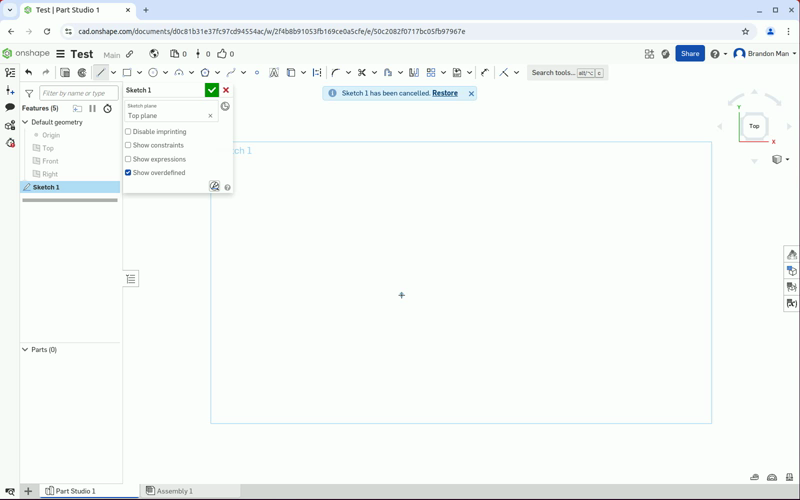
mouse_move(549, 294)
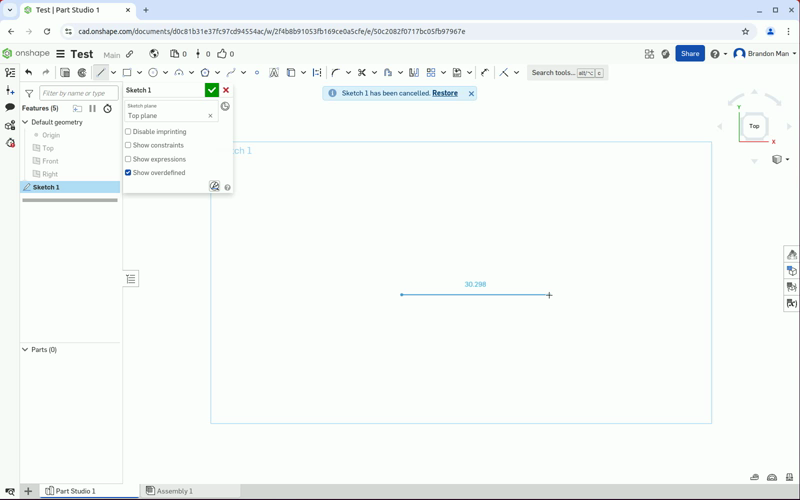
click(549, 294)
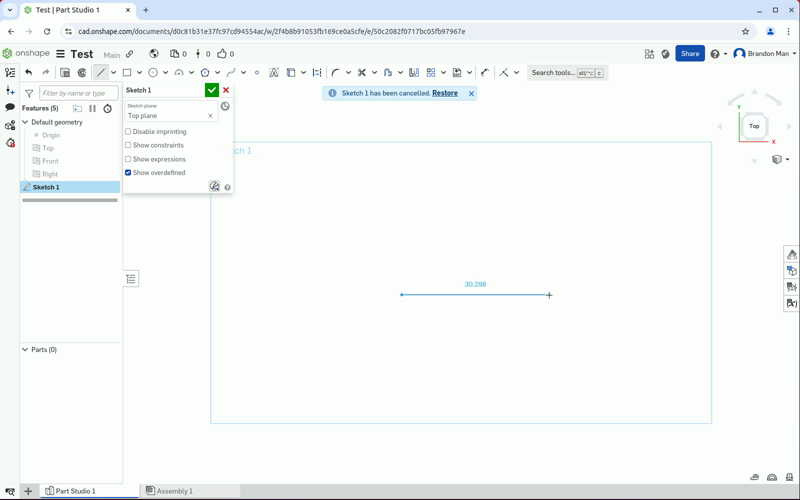
key_up(shift)
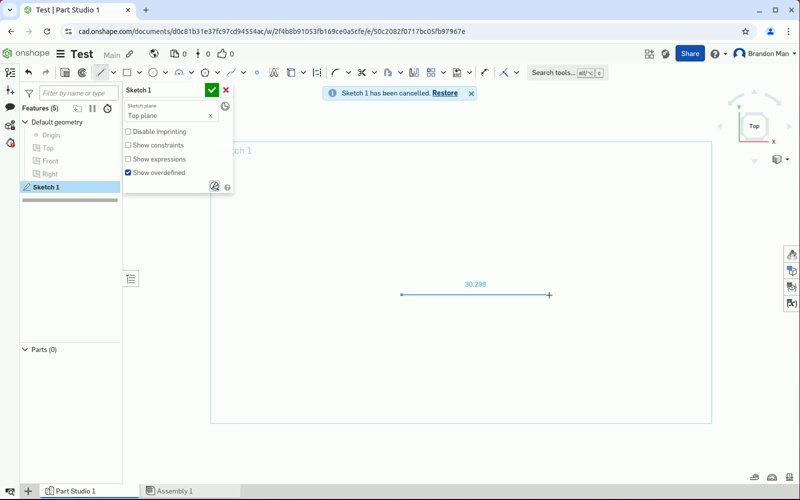
key(esc)
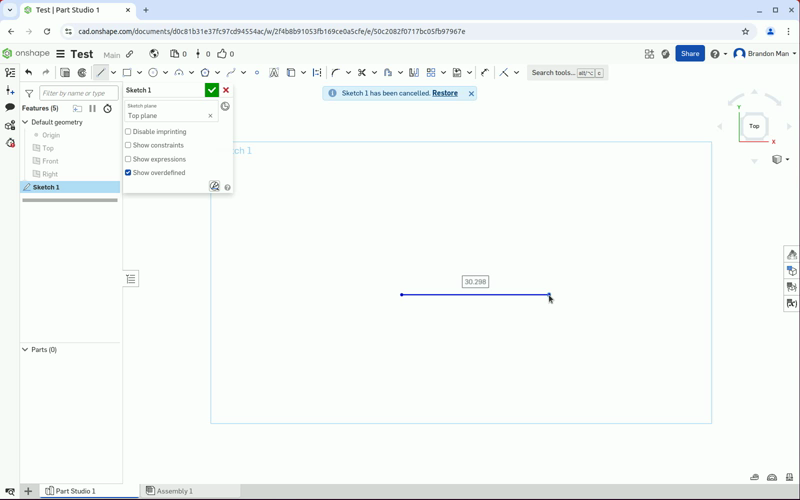
key(a)
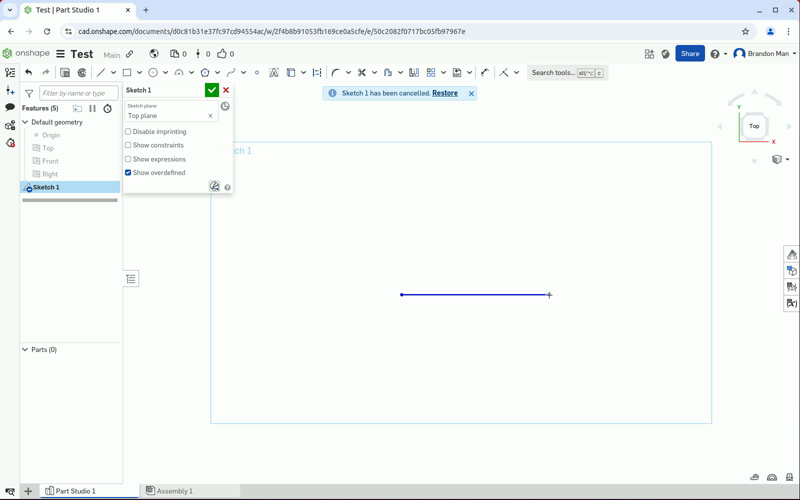
mouse_move(549, 294)
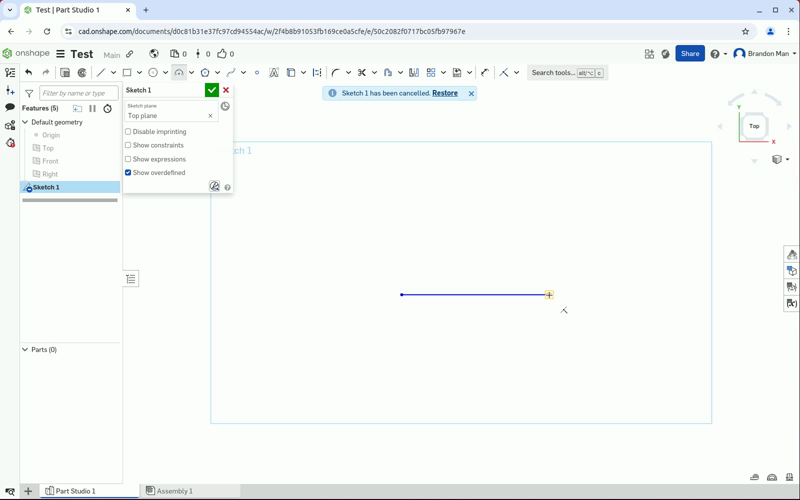
click(549, 294)
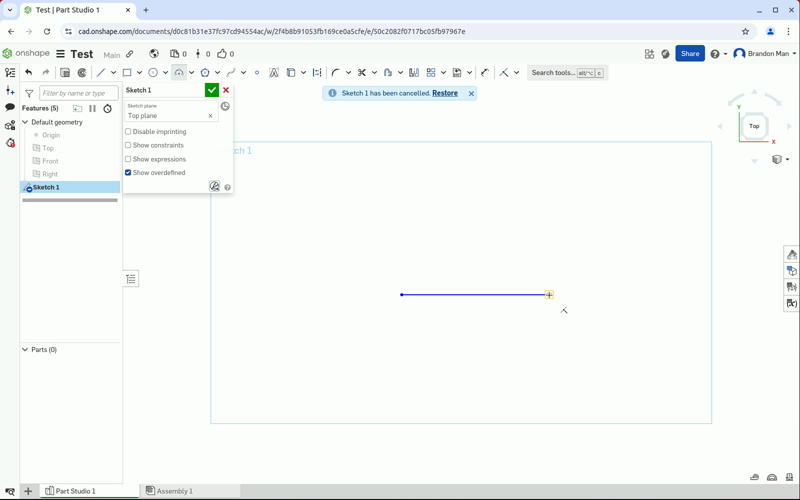
key_down(shift)
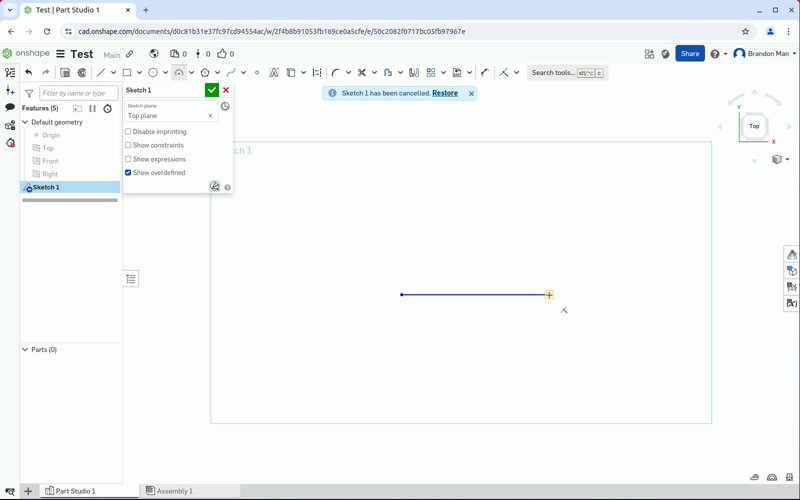
mouse_move(549, 269)
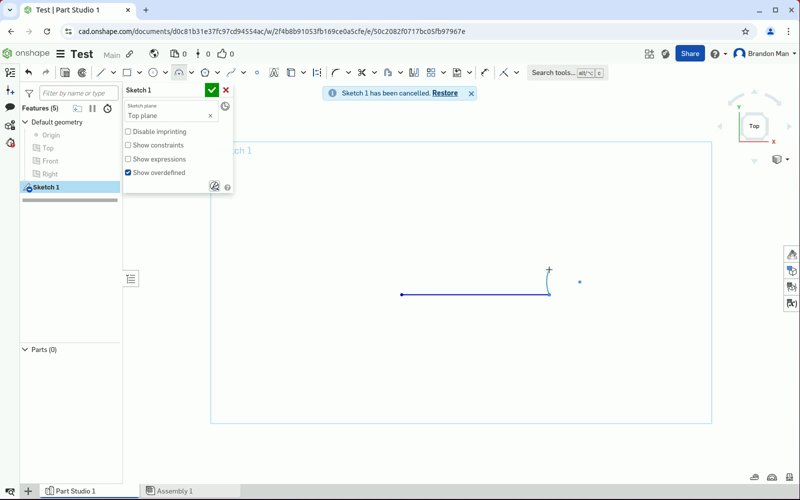
click(549, 269)
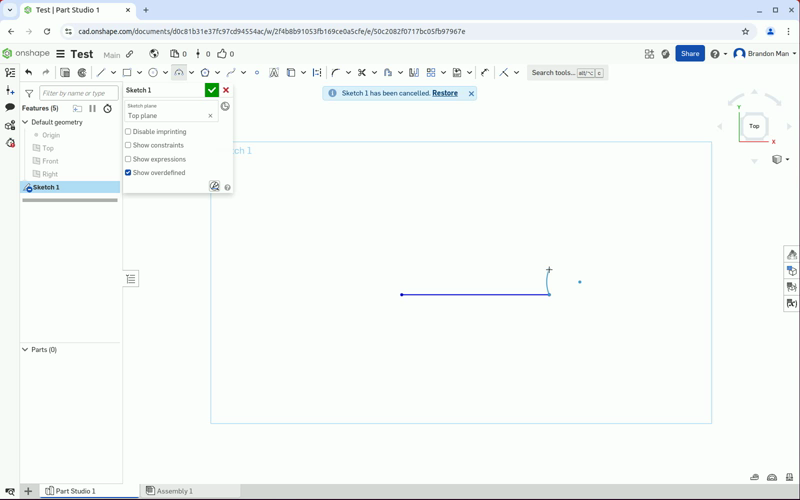
mouse_move(561, 282)
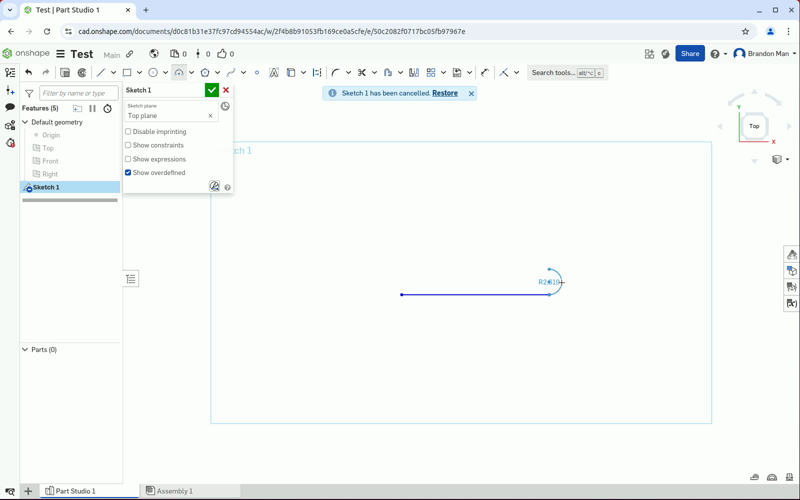
click(561, 282)
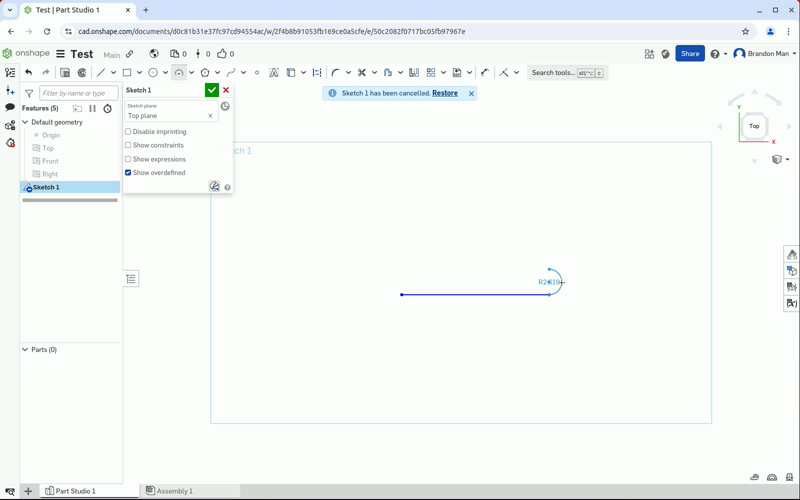
key_up(shift)
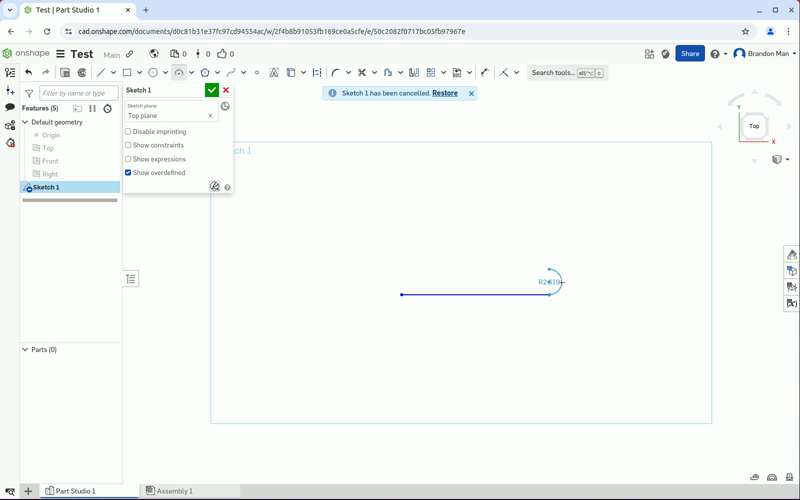
key(esc)
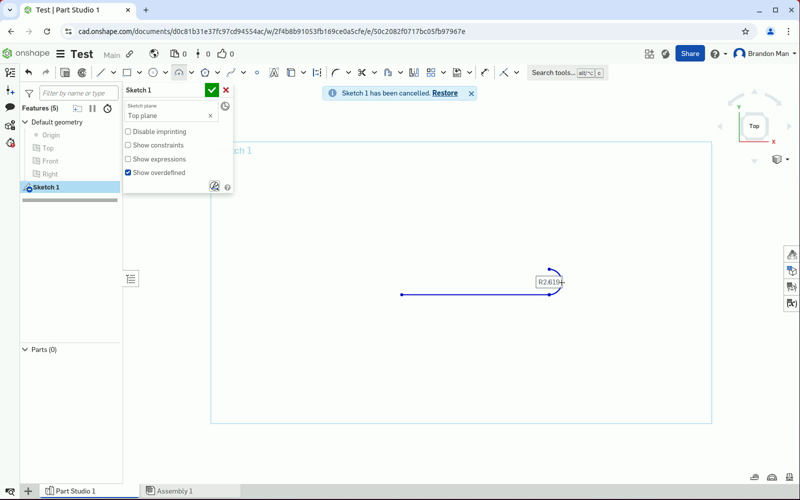
key(l)
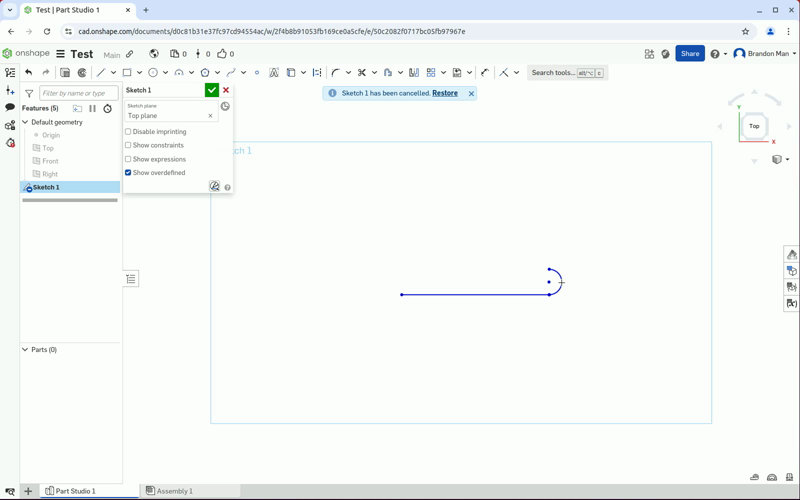
mouse_move(549, 269)
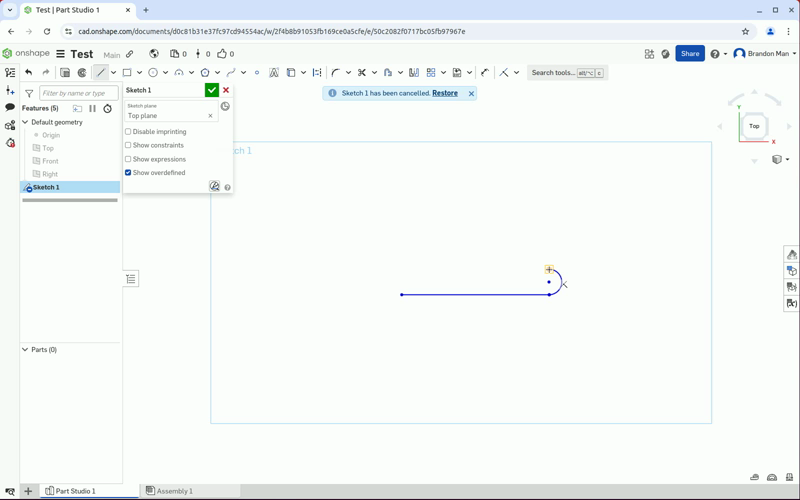
click(549, 269)
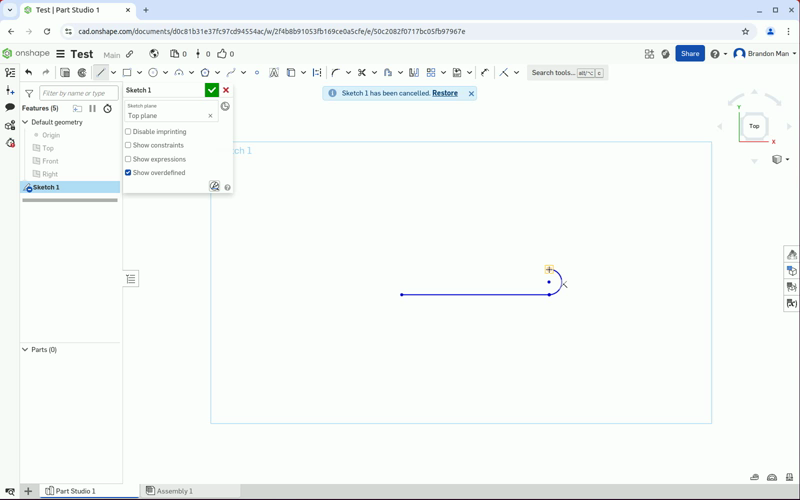
key_down(shift)
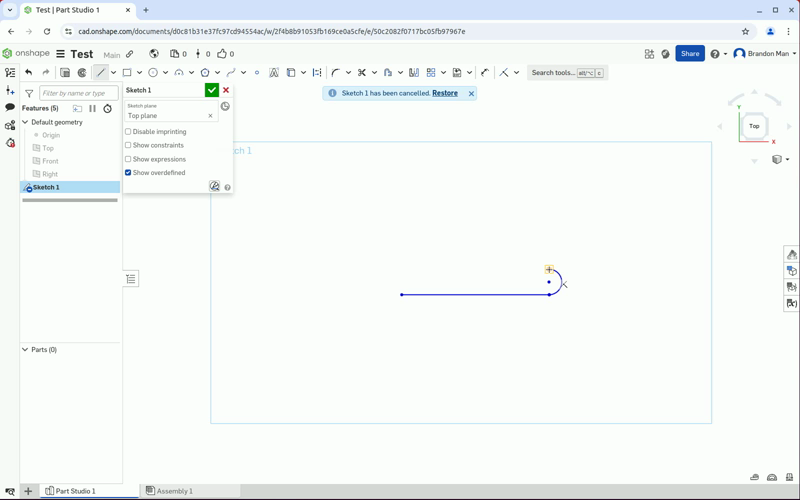
mouse_move(401, 269)
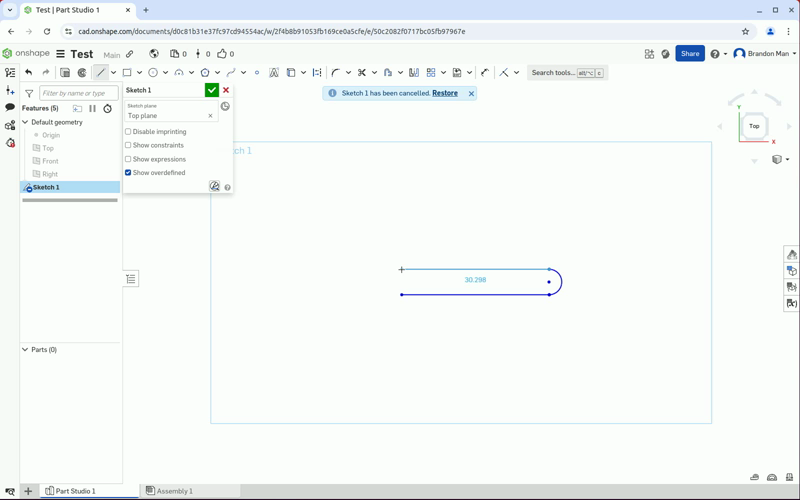
click(401, 269)
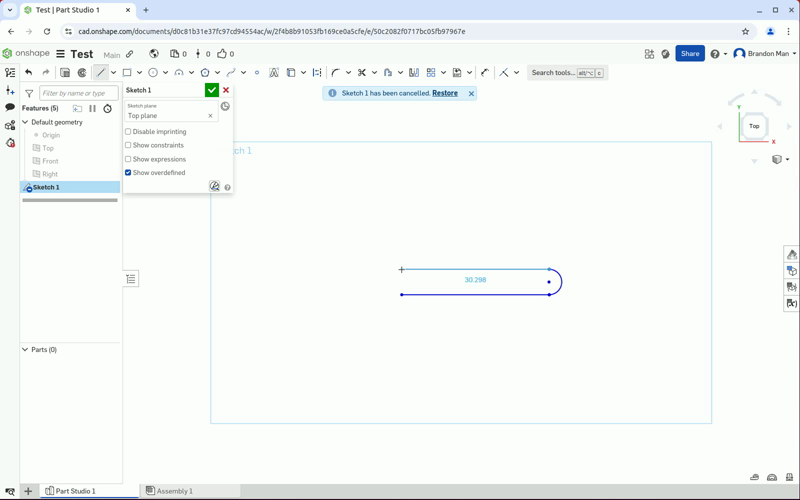
key_up(shift)
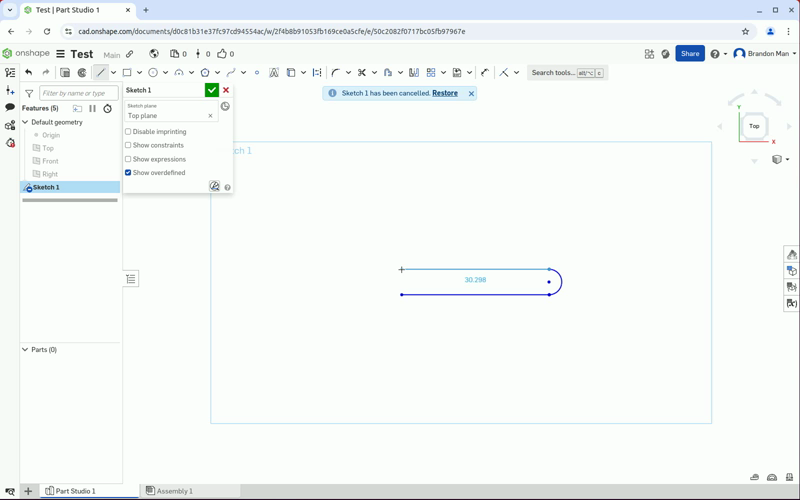
key(esc)
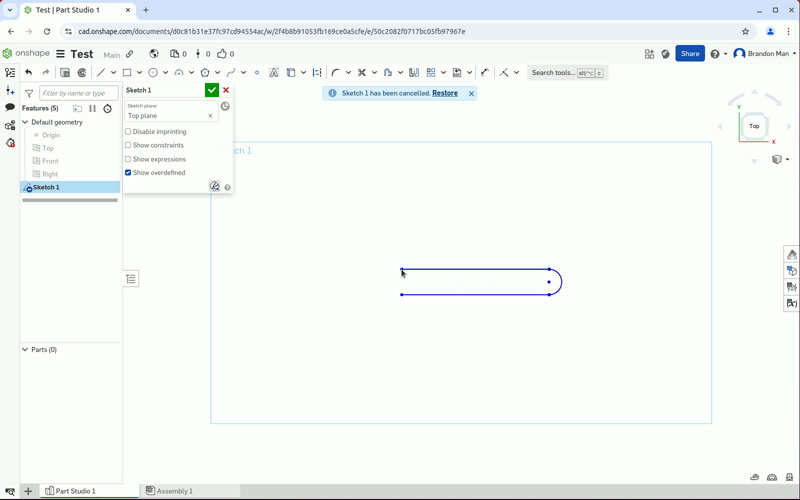
key(a)
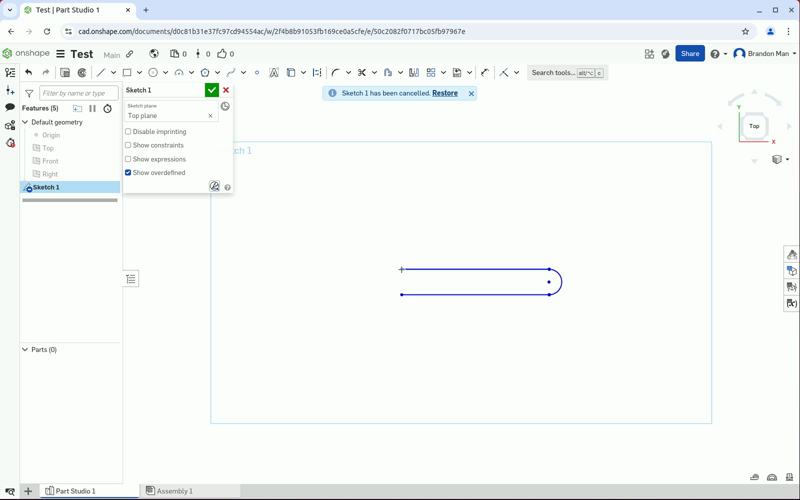
mouse_move(401, 269)
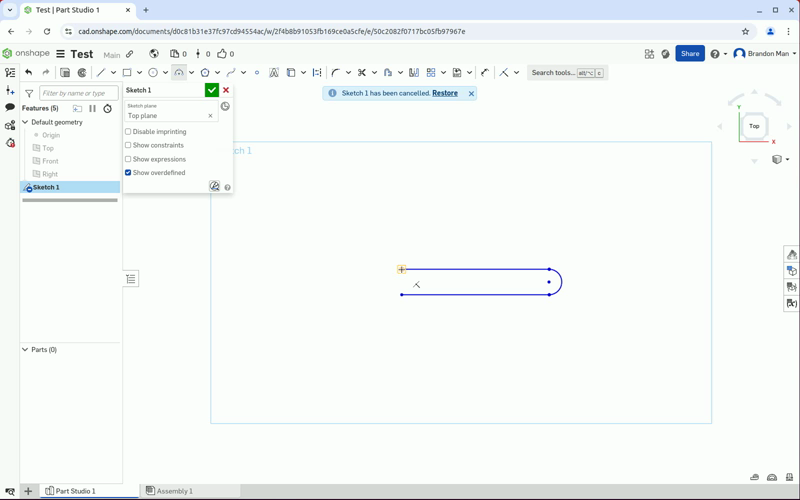
click(401, 269)
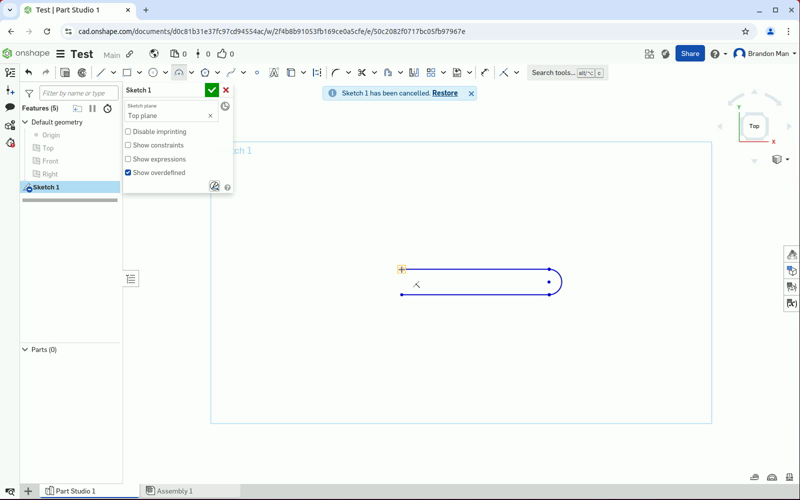
mouse_move(401, 294)
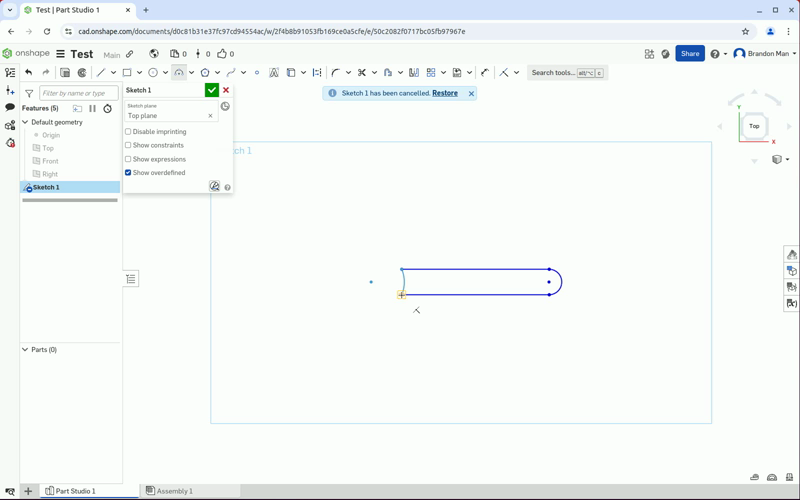
click(401, 294)
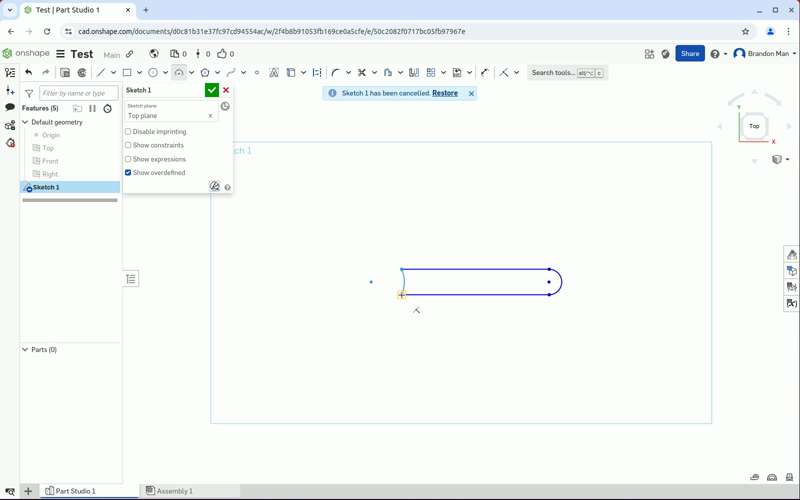
key_down(shift)
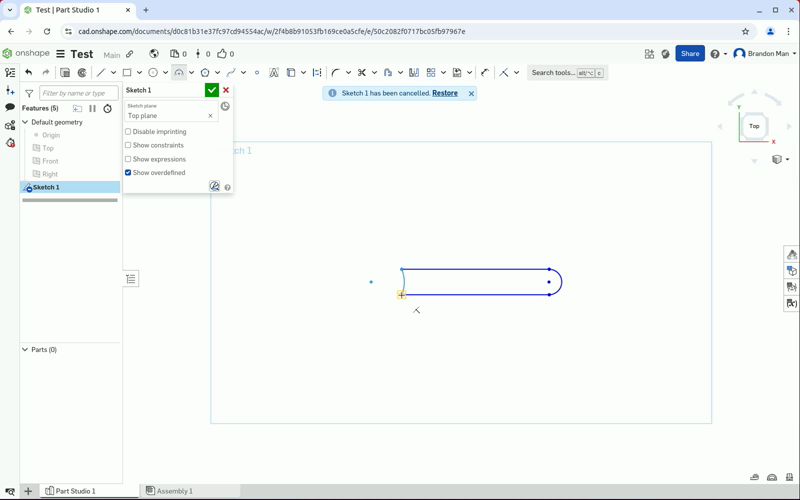
mouse_move(414, 282)
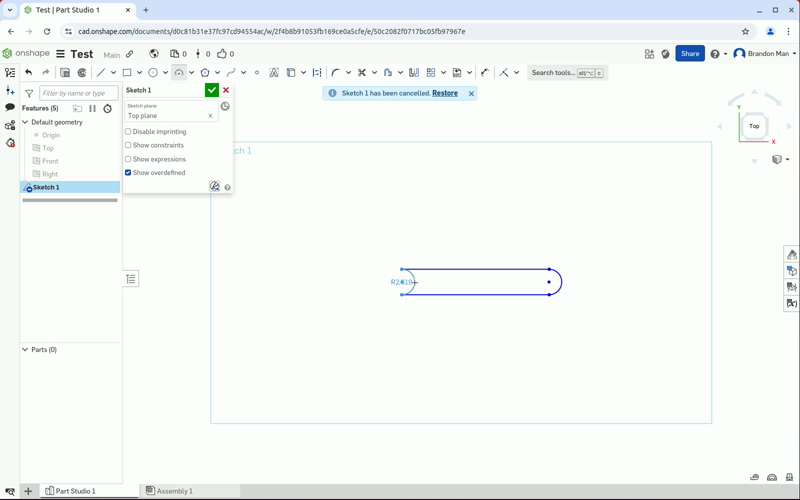
click(414, 282)
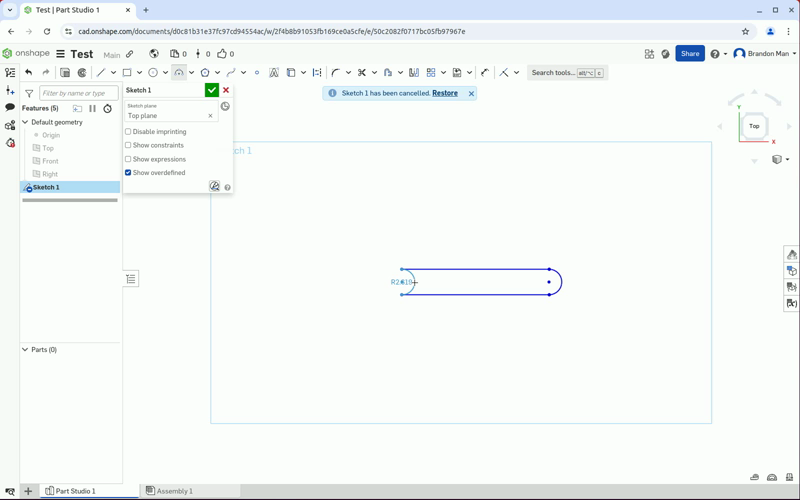
key_up(shift)
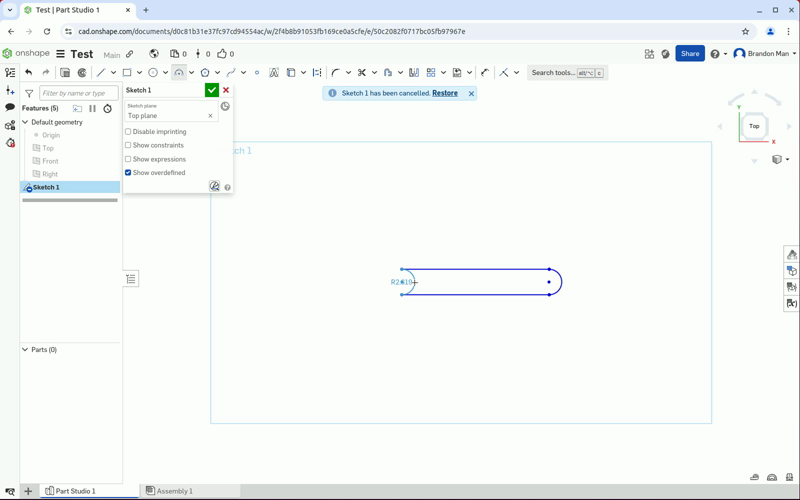
key(esc)
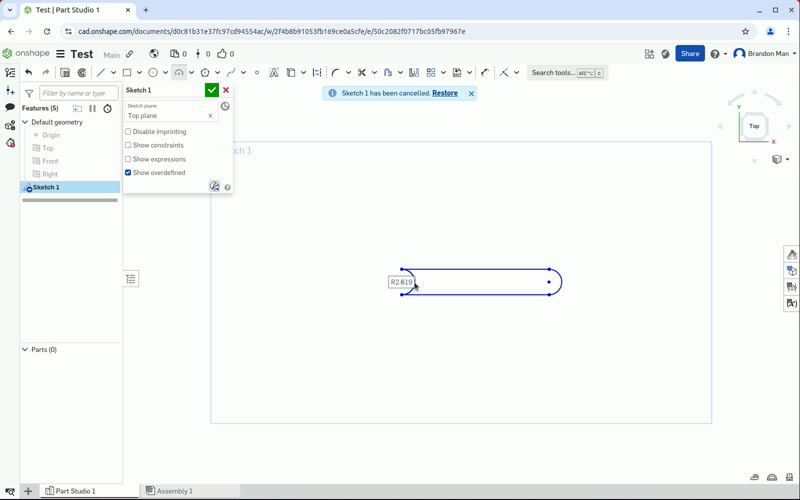
mouse_move(541, 282)
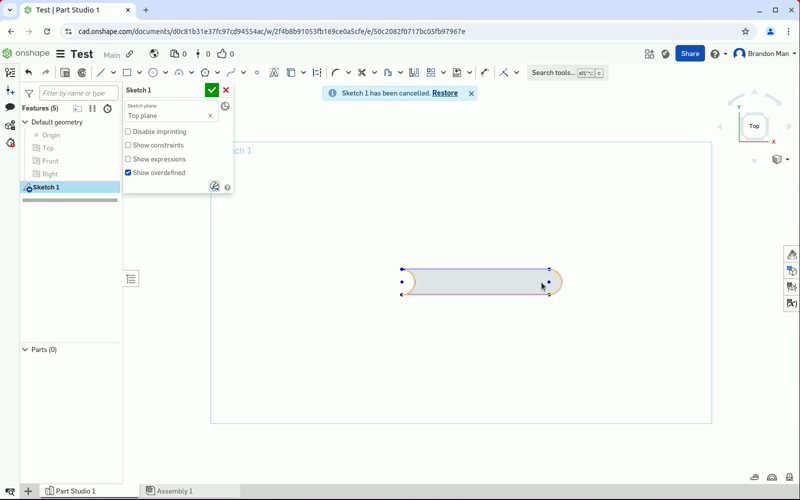
scroll(6)
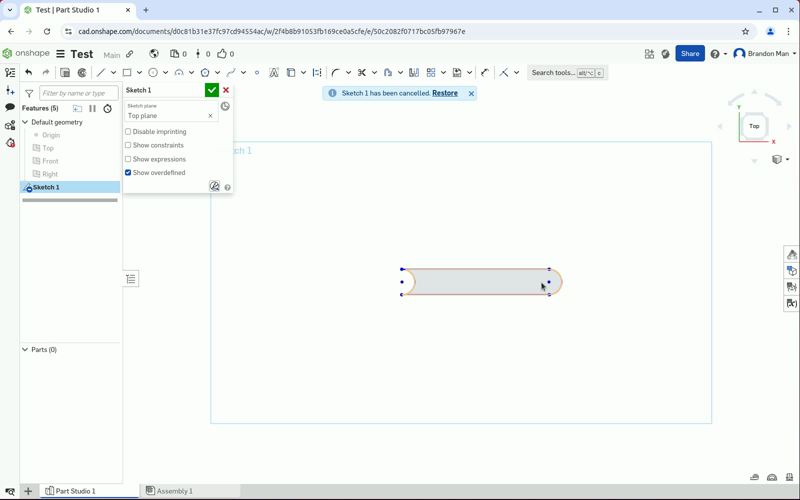
scroll(6)
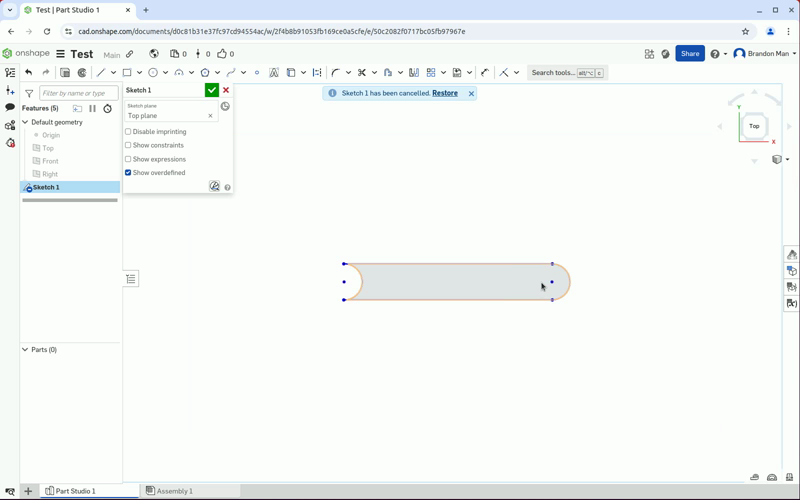
scroll(6)
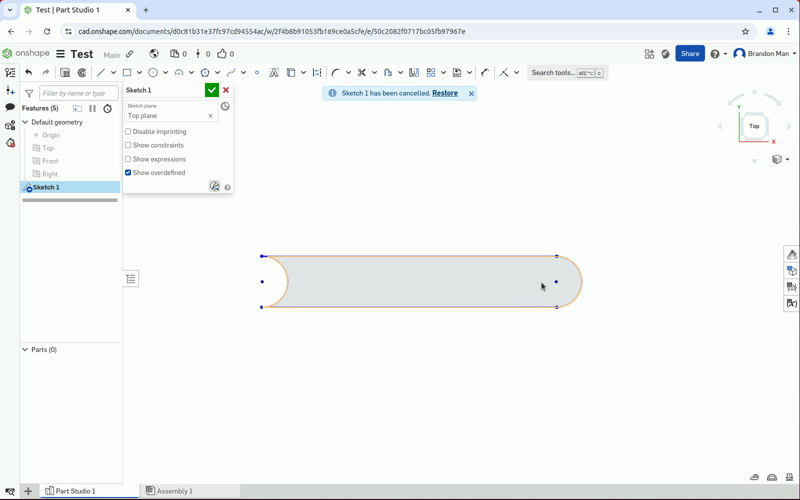
scroll(6)
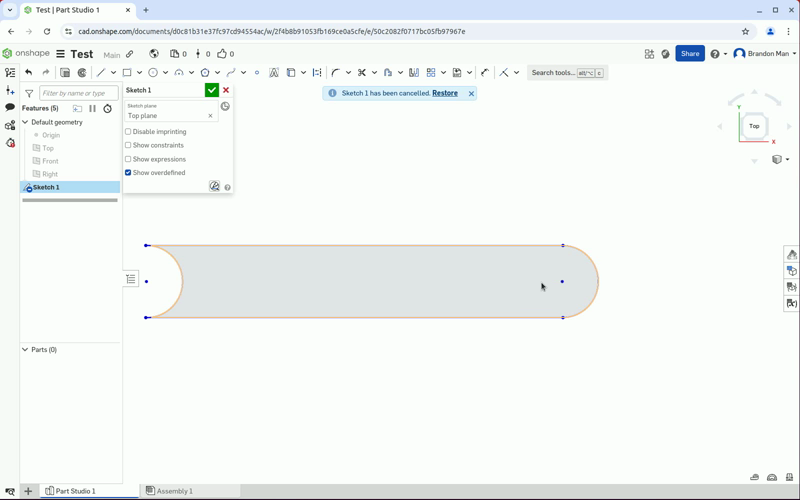
scroll(6)
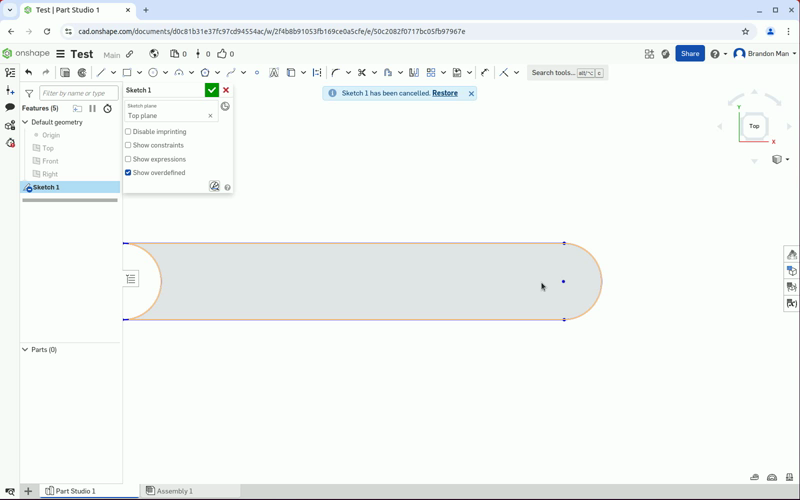
scroll(6)
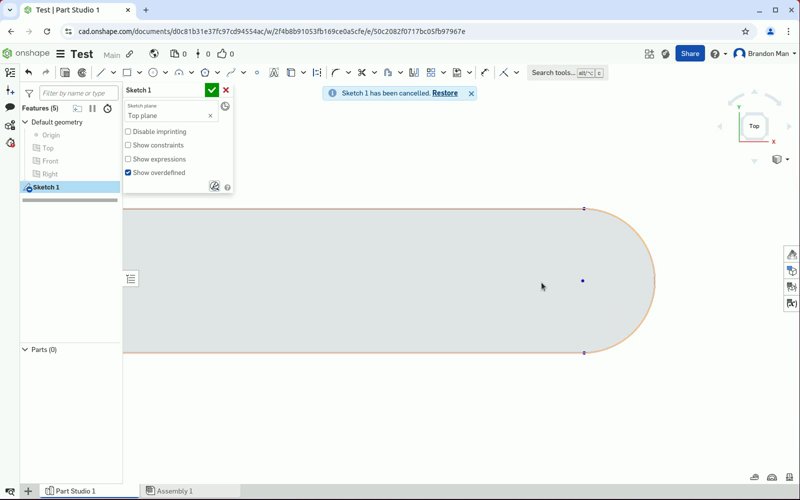
scroll(6)
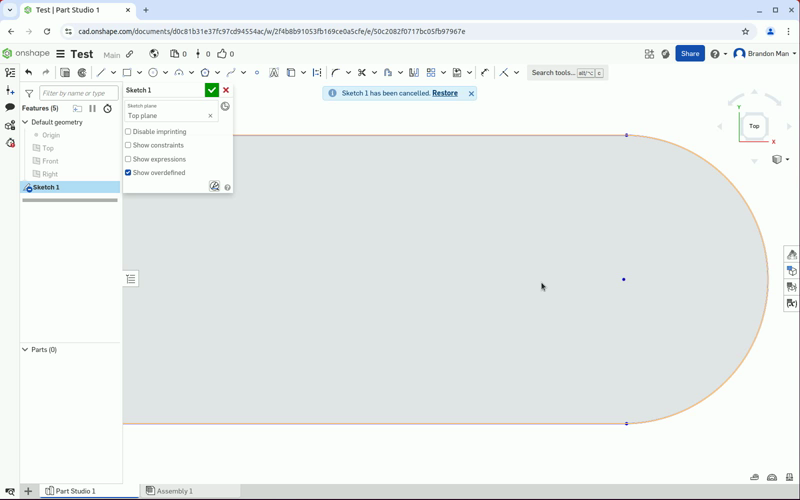
click(541, 282)
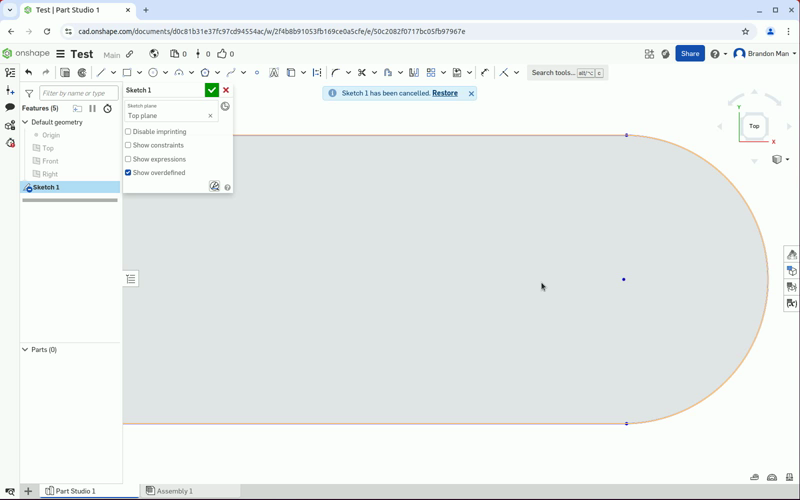
scroll(-6)
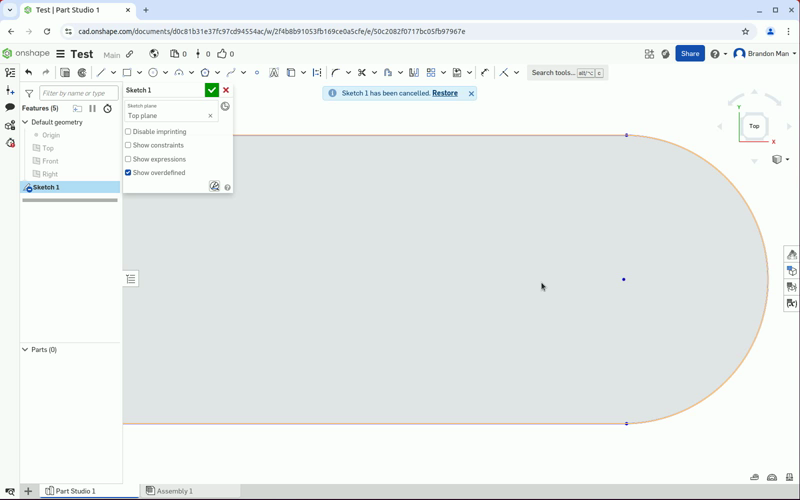
scroll(-6)
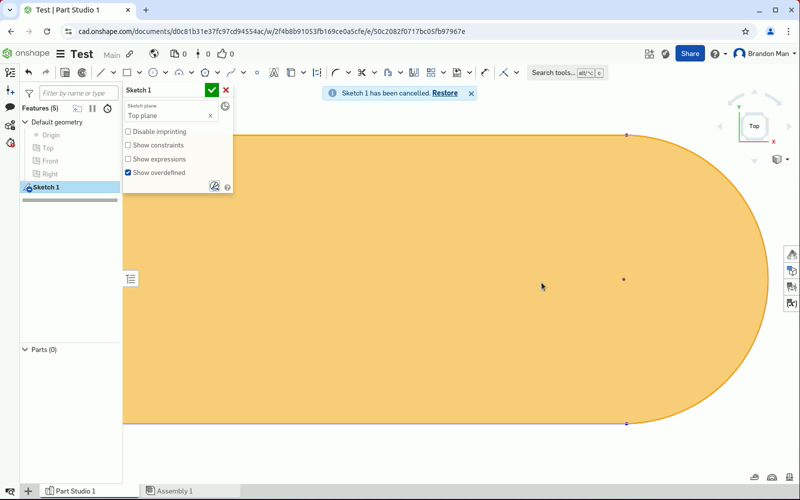
scroll(-6)
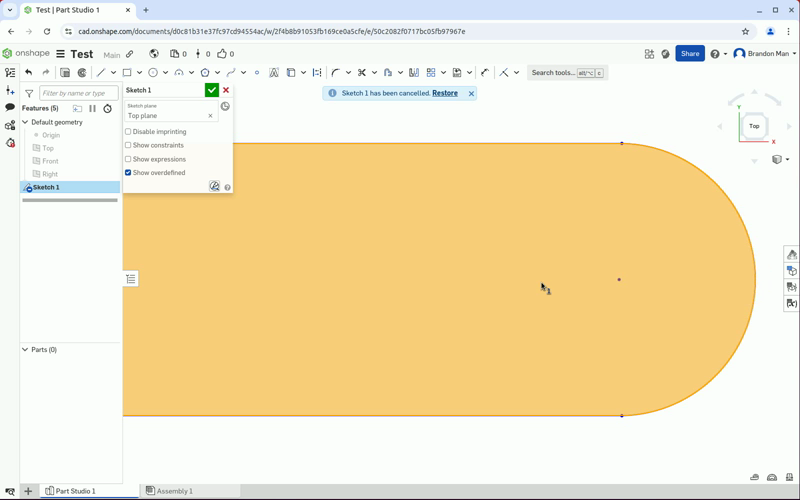
scroll(-6)
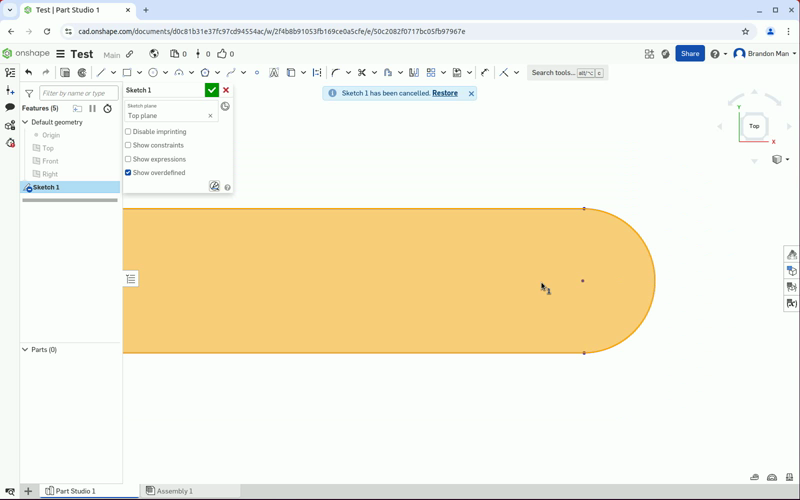
scroll(-6)
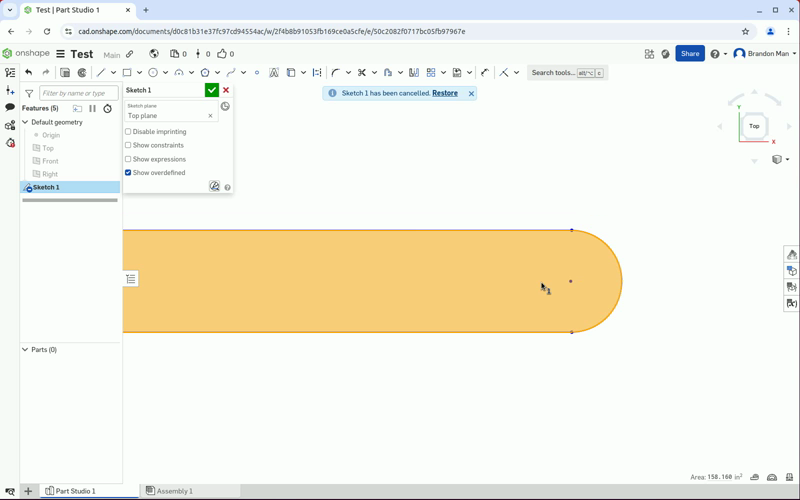
scroll(-6)
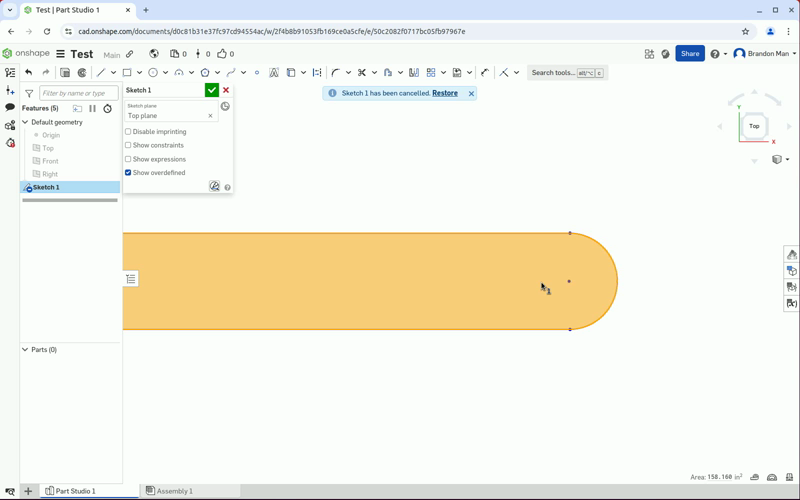
scroll(-6)
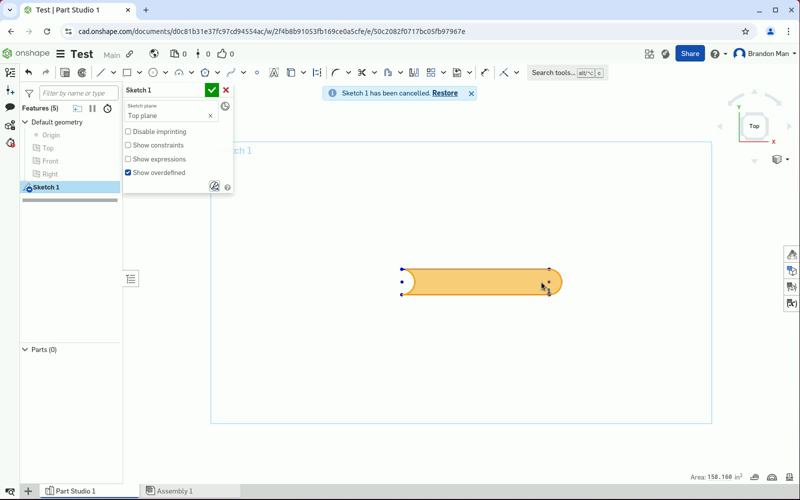
mouse_move(73, 352)
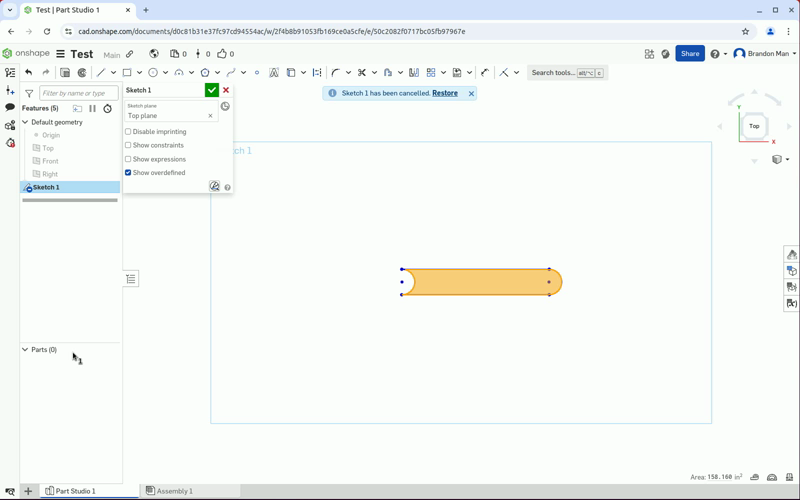
key(shift+y)
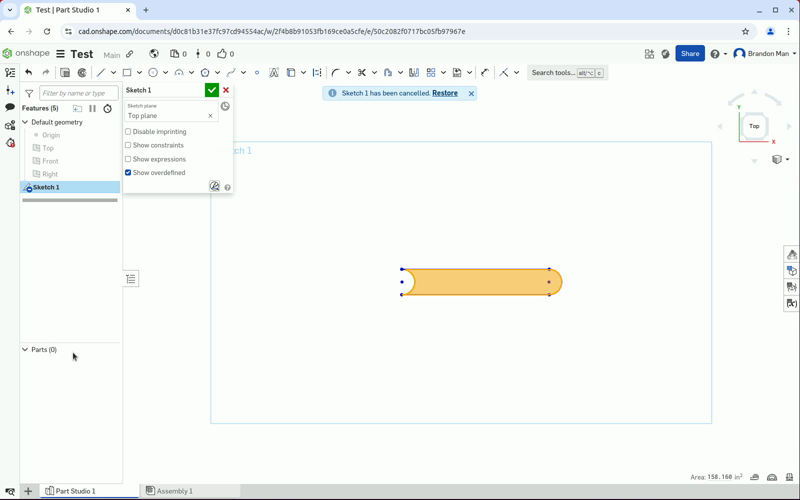
key(shift+e)
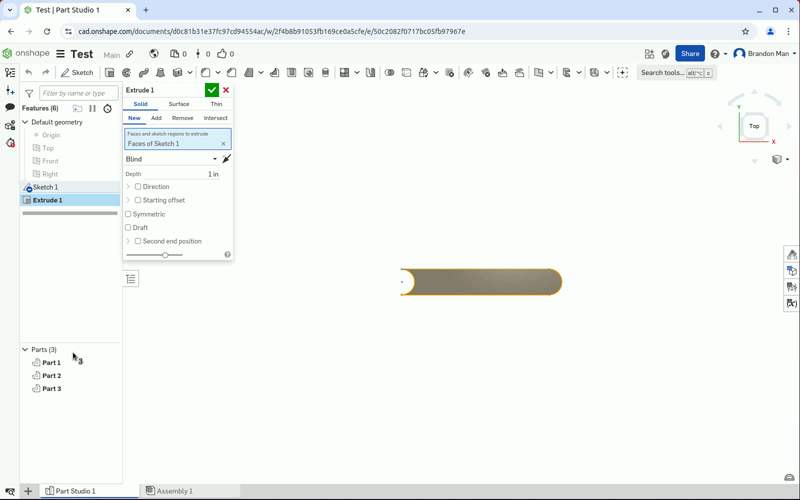
mouse_move(143, 106)
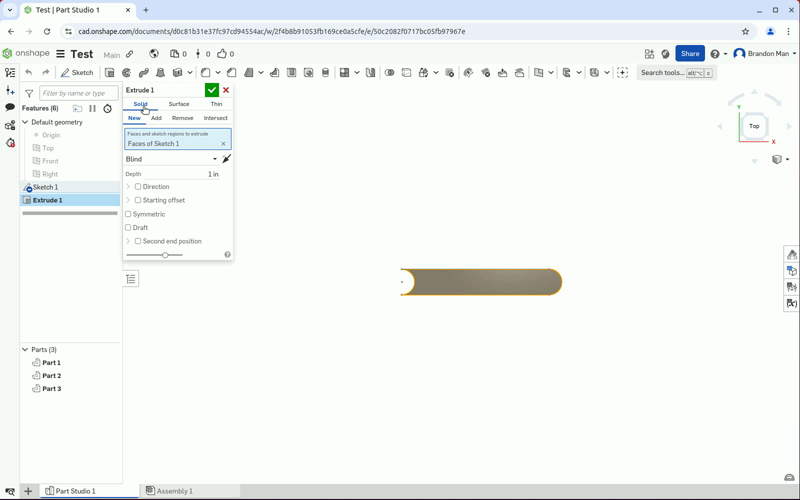
click(143, 106)
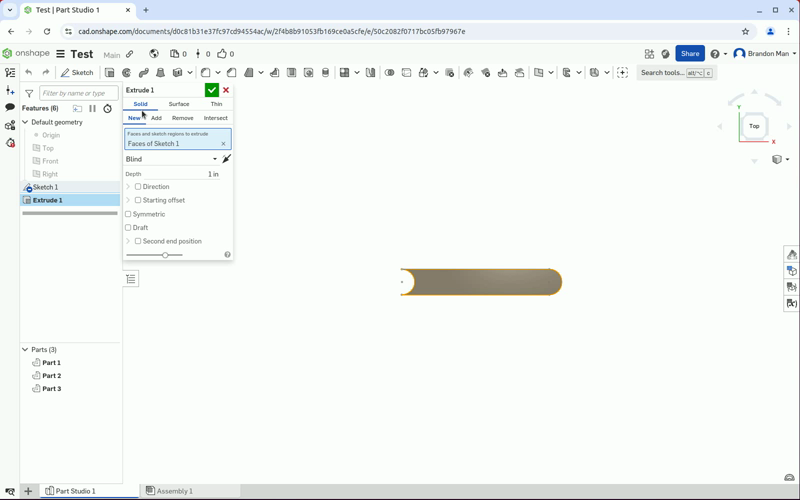
mouse_move(137, 120)
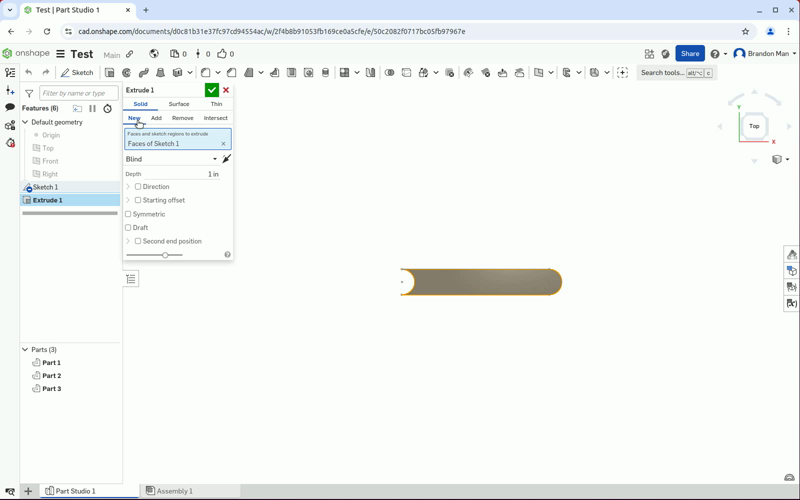
click(137, 120)
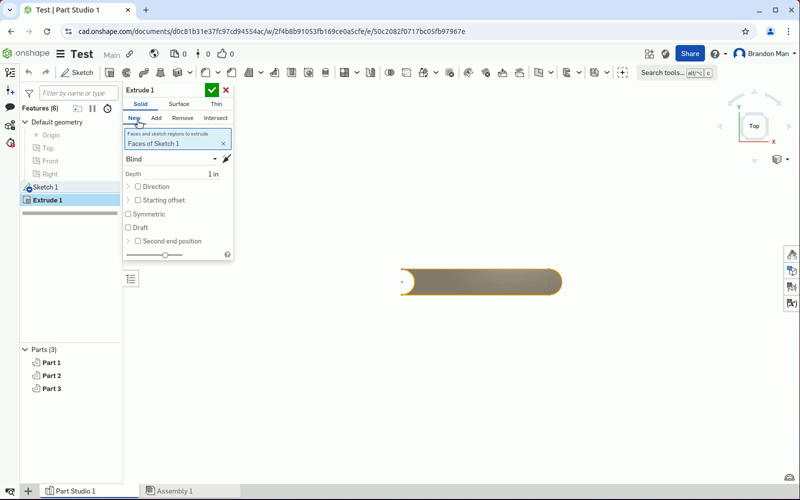
key(tab, 4)
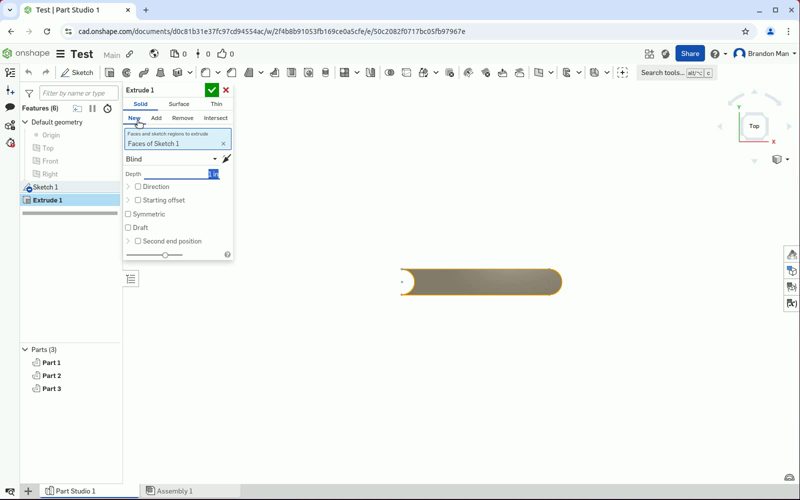
text(3.852)
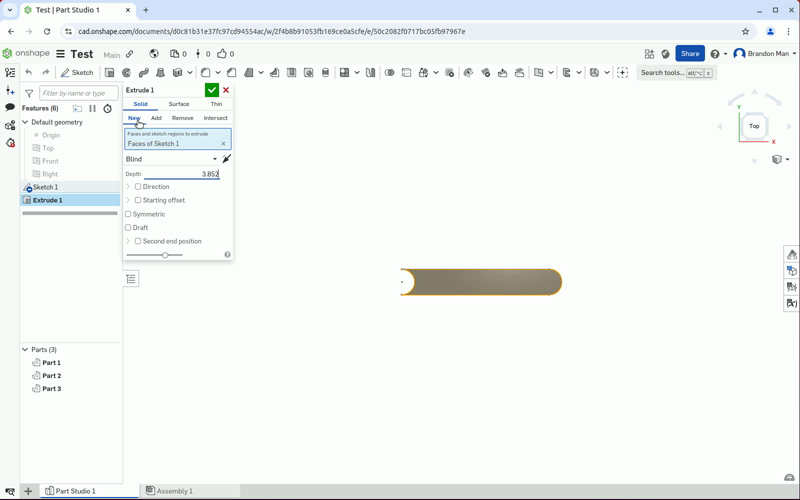
key(tab, 3)
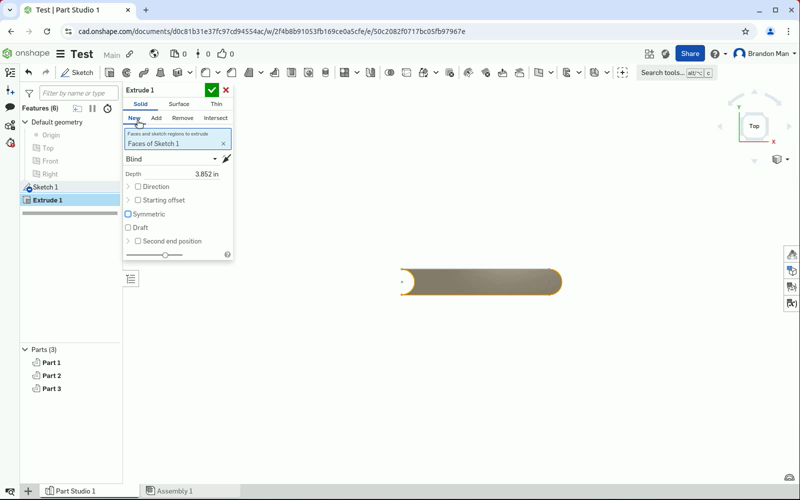
key(space)
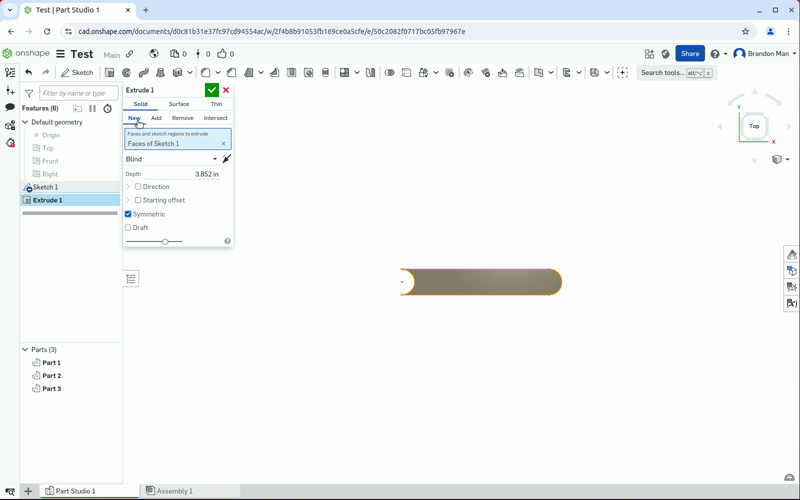
key(enter)
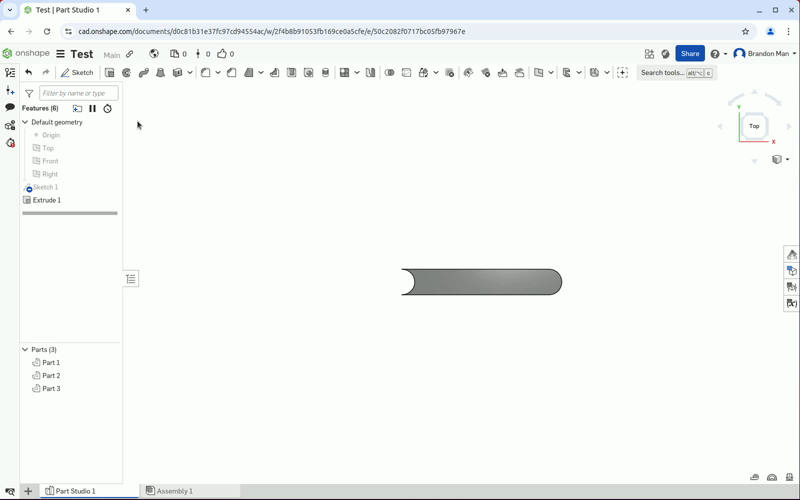
key(shift+h)
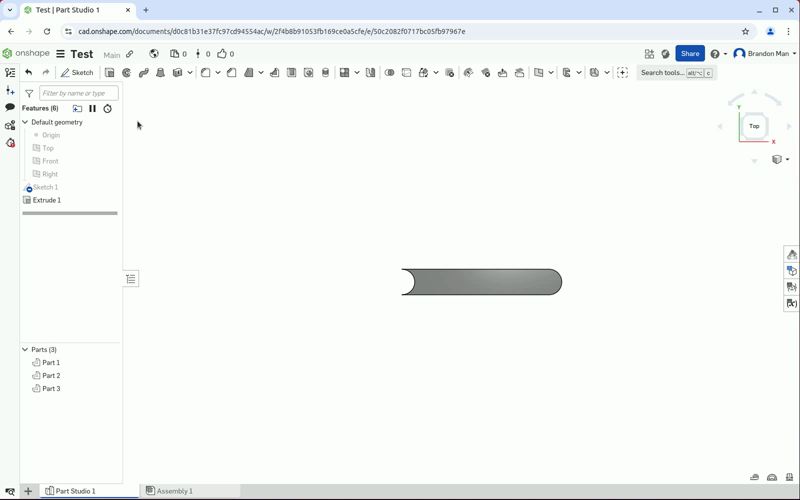
key(shift+h)
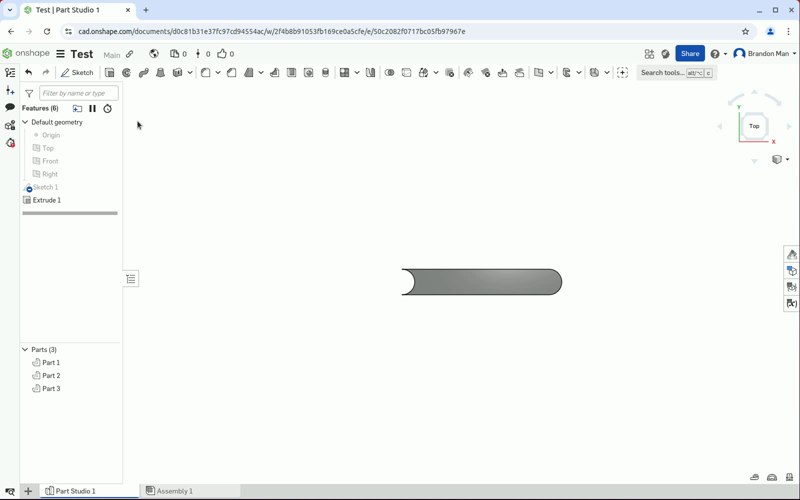
mouse_move(73, 189)
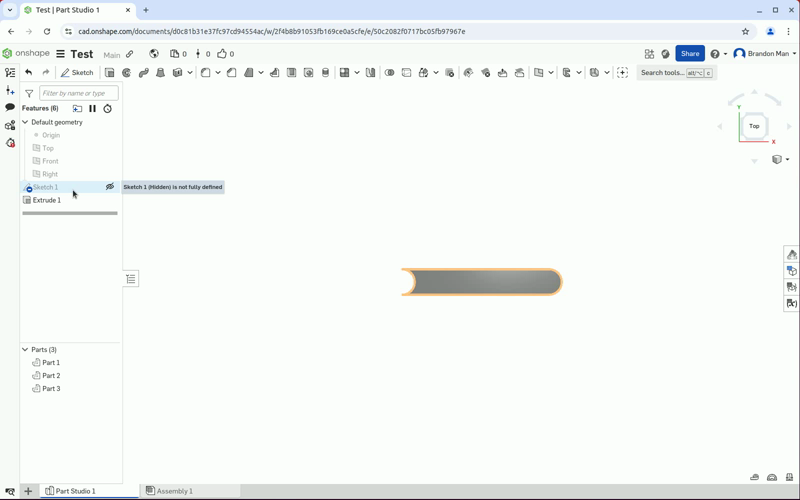
click(73, 189)
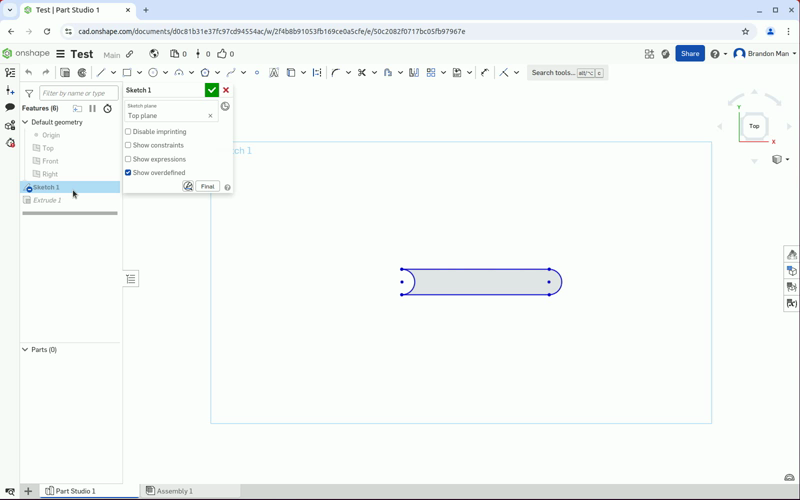
mouse_move(229, 92)
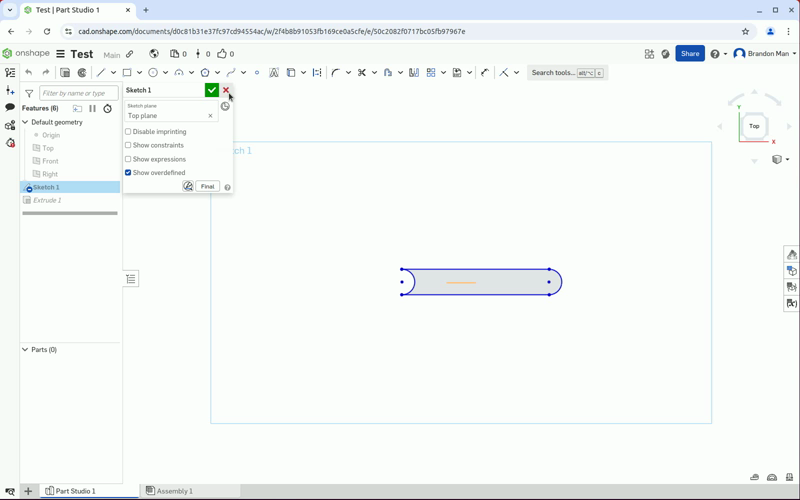
click(229, 92)
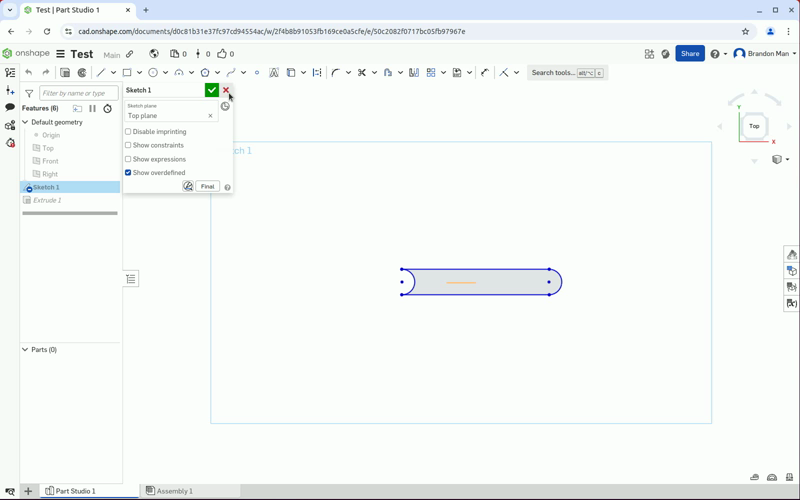
key(shift+s)
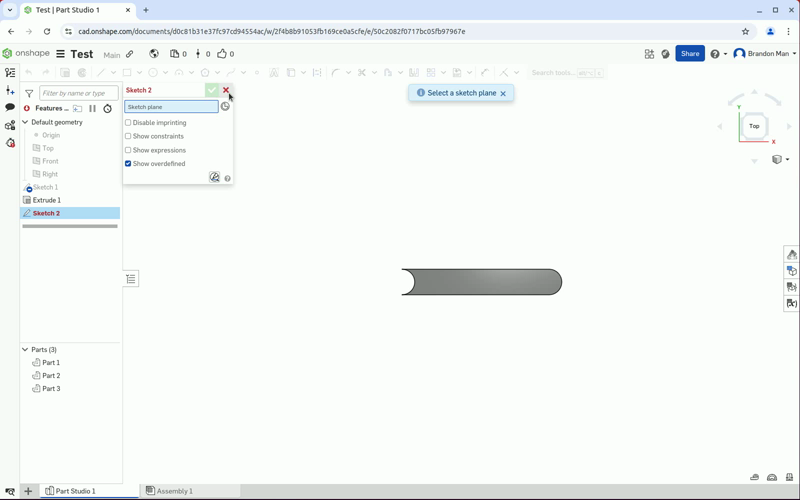
mouse_move(73, 150)
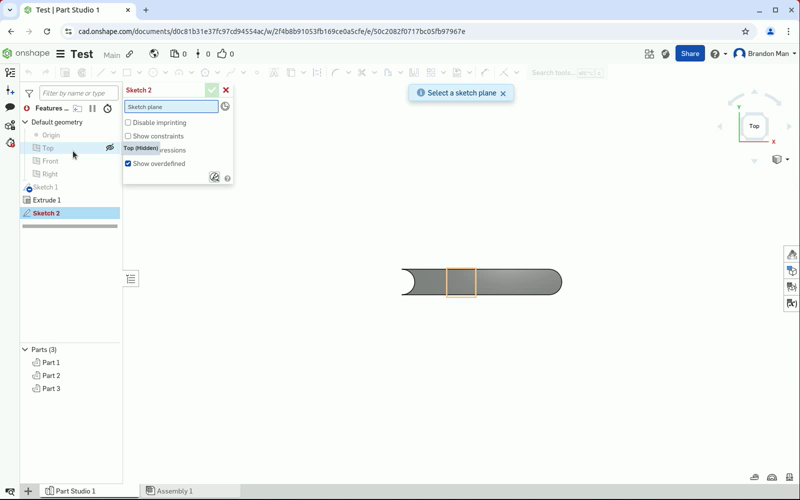
click(73, 150)
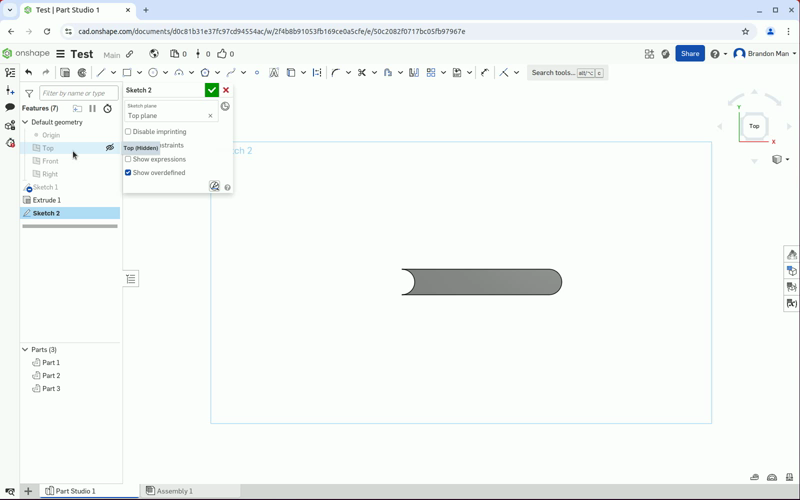
mouse_move(73, 352)
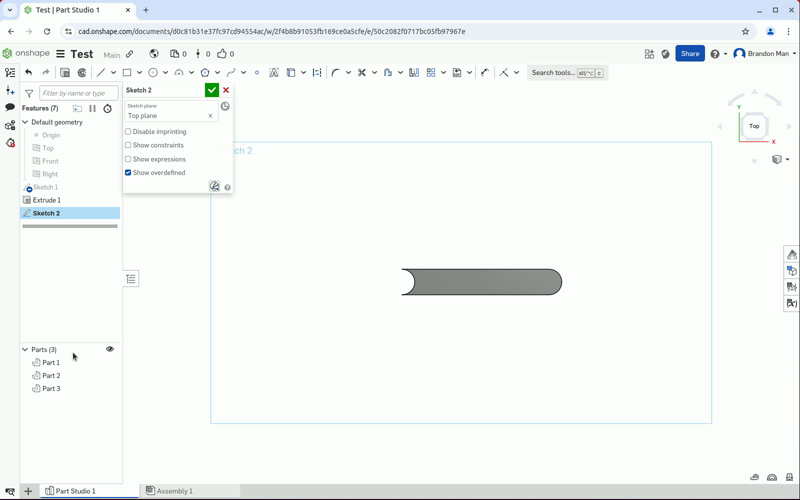
key(y)
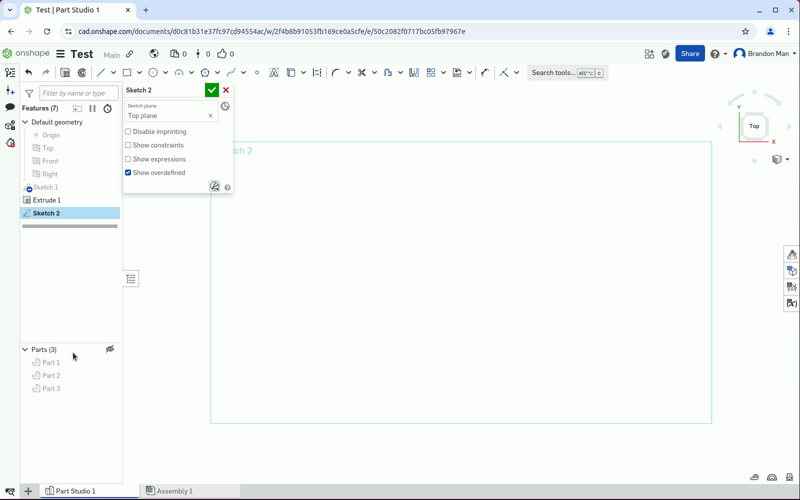
key(l)
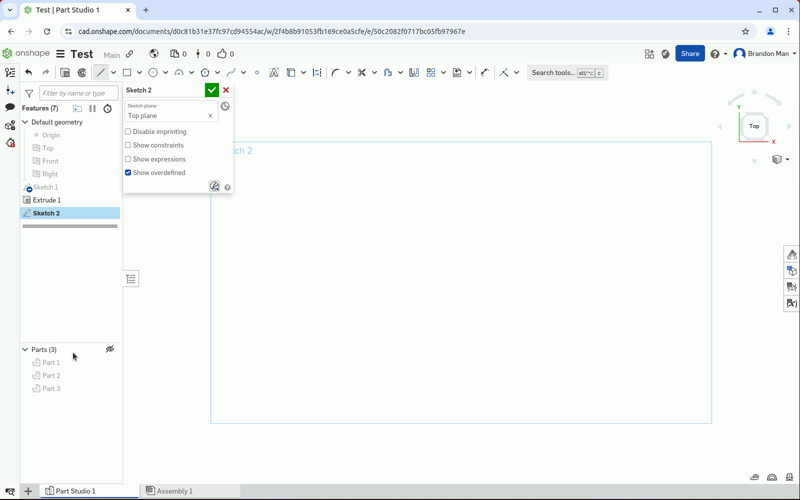
key_down(shift)
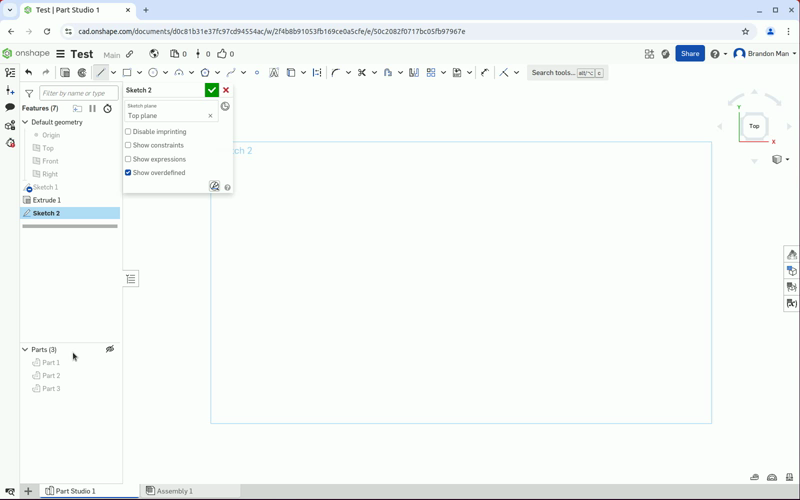
mouse_move(401, 307)
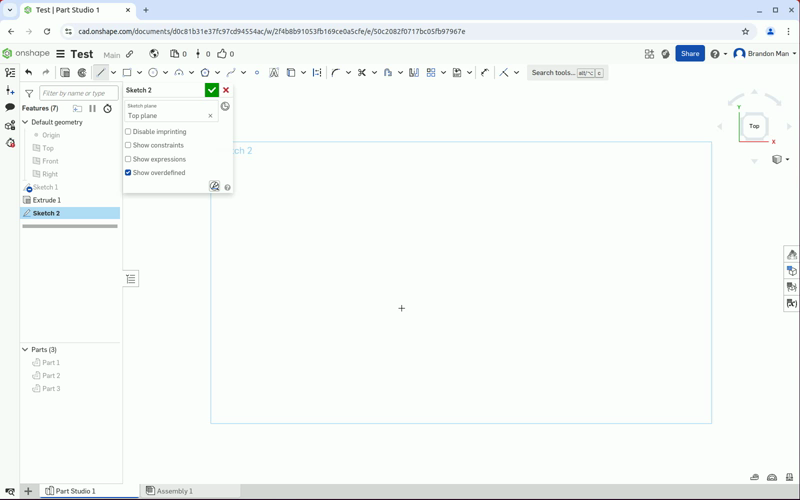
click(401, 307)
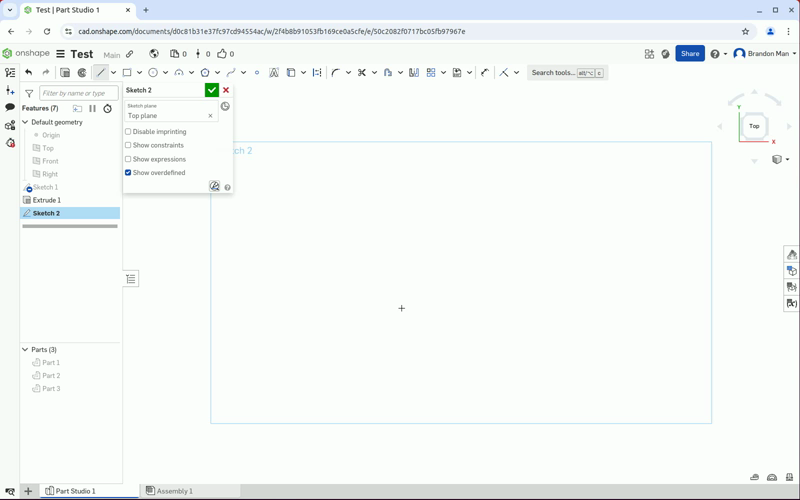
key_up(shift)
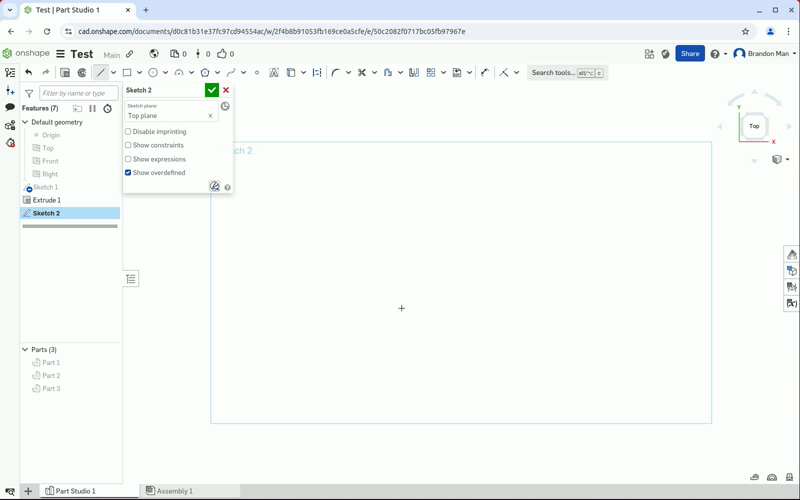
key_down(shift)
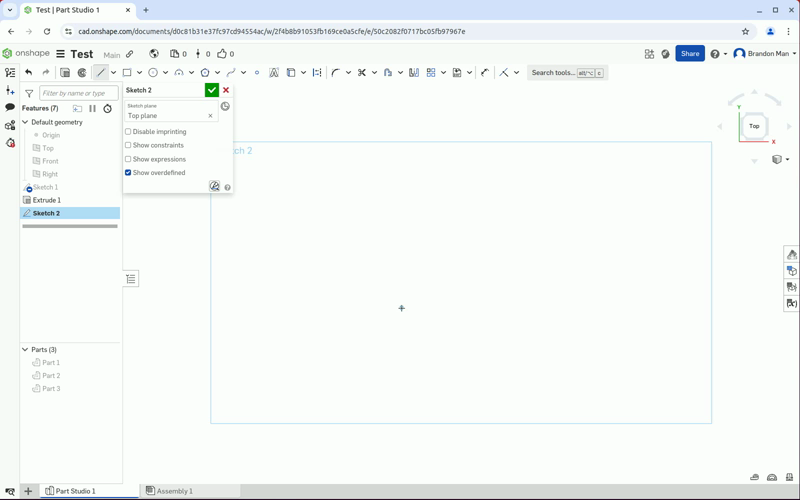
mouse_move(547, 307)
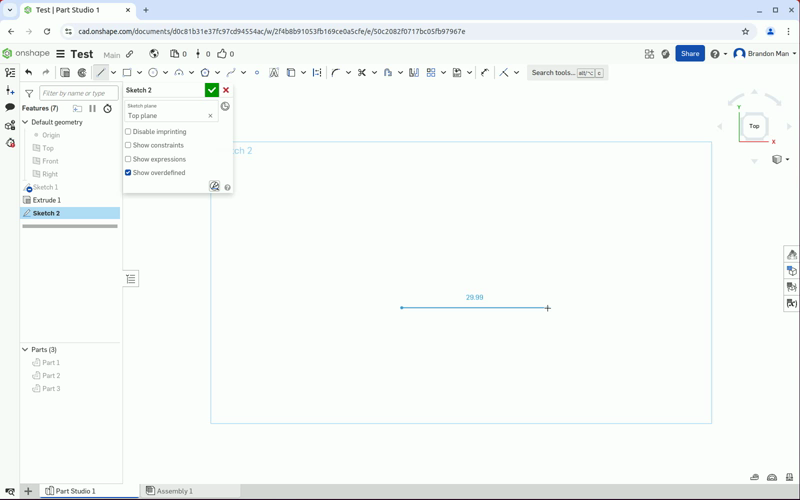
click(547, 307)
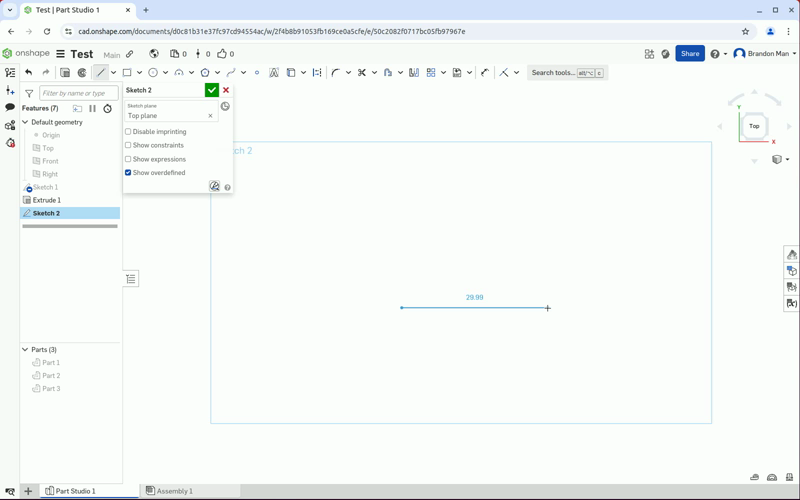
key_up(shift)
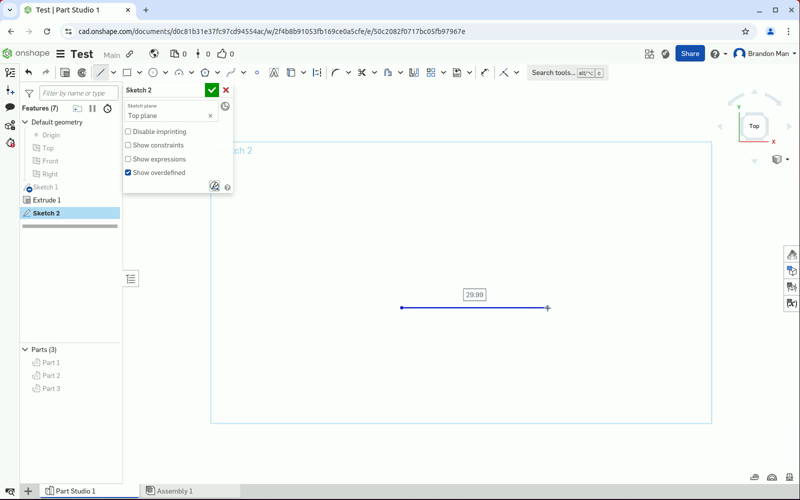
key(esc)
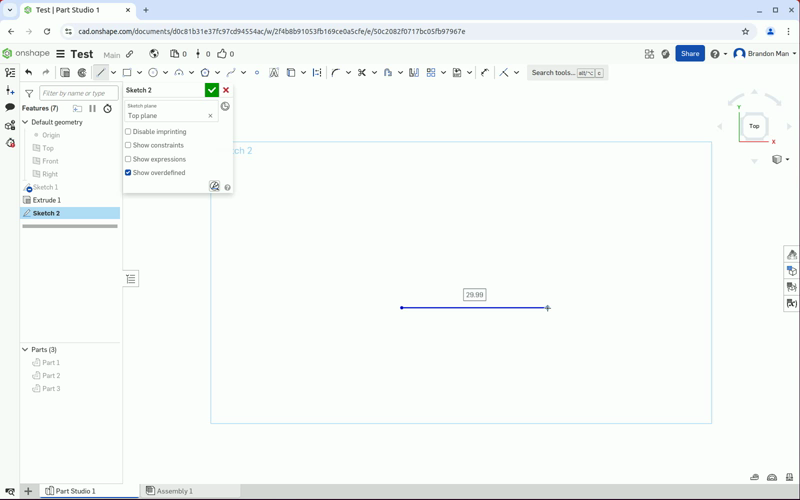
key(a)
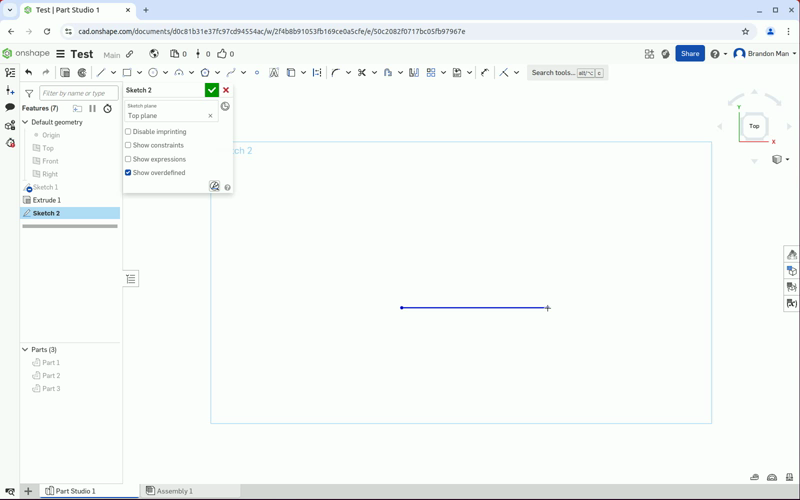
mouse_move(547, 307)
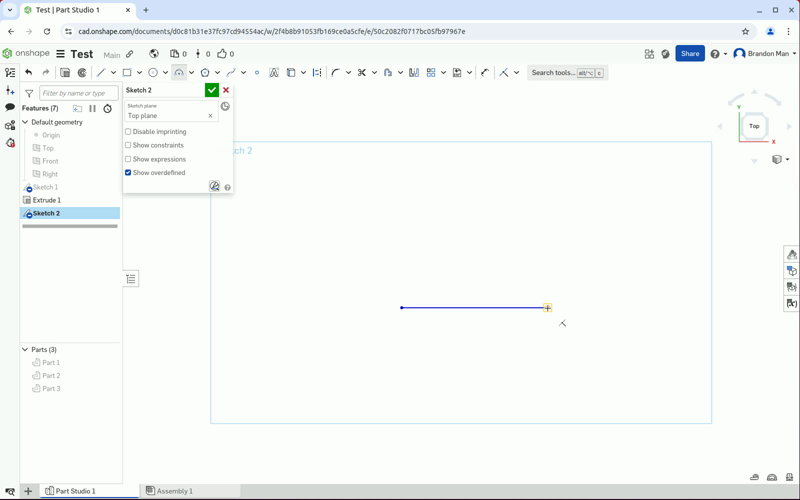
click(547, 307)
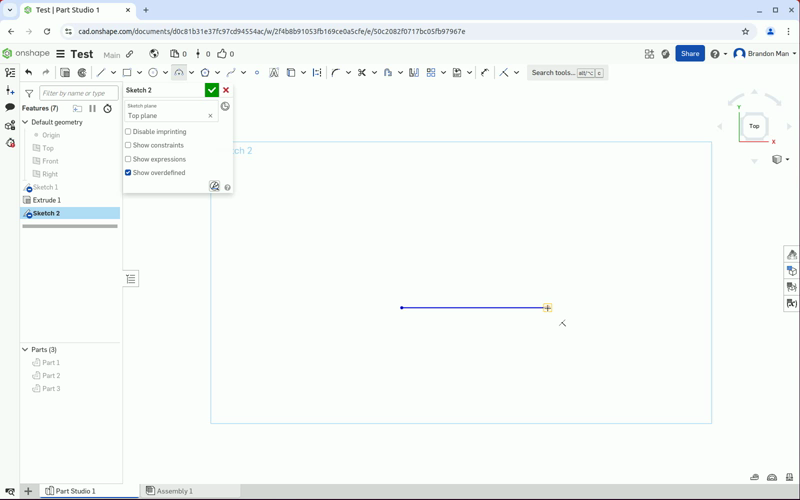
key_down(shift)
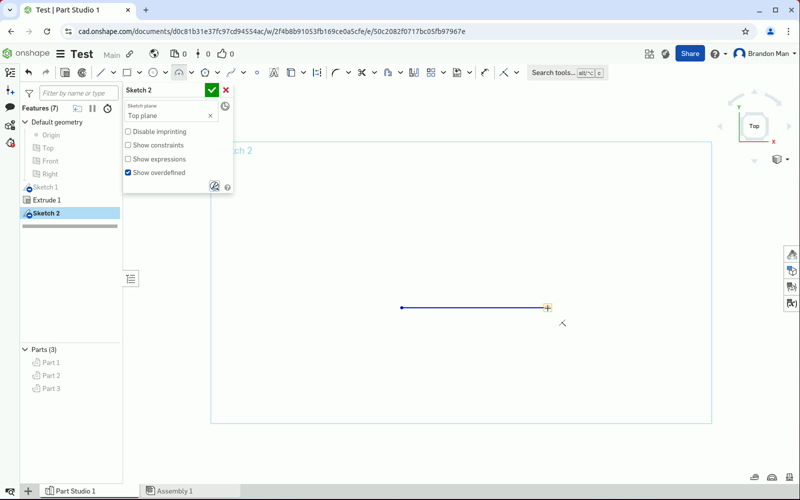
mouse_move(547, 259)
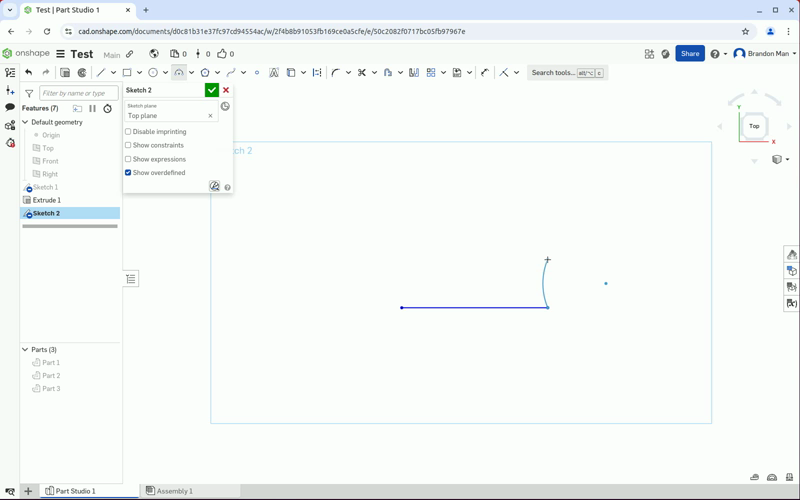
click(547, 259)
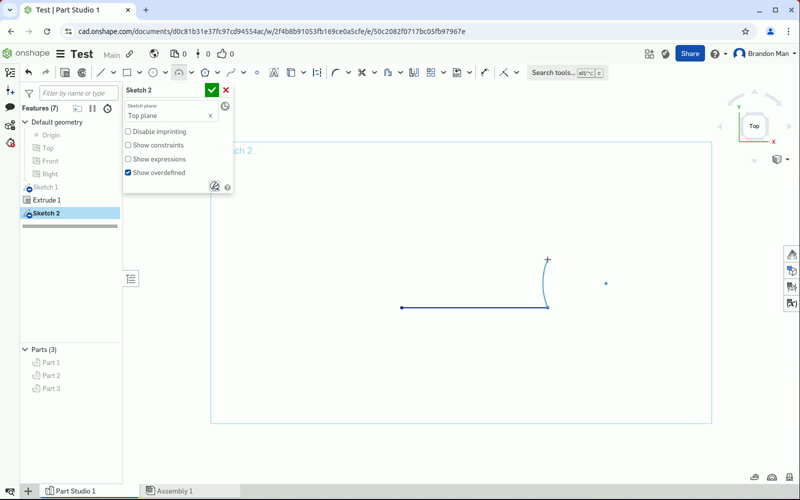
mouse_move(571, 283)
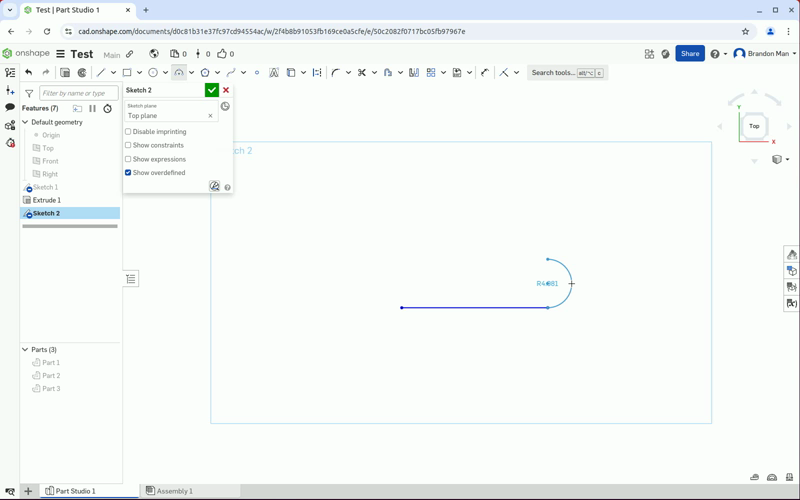
click(571, 283)
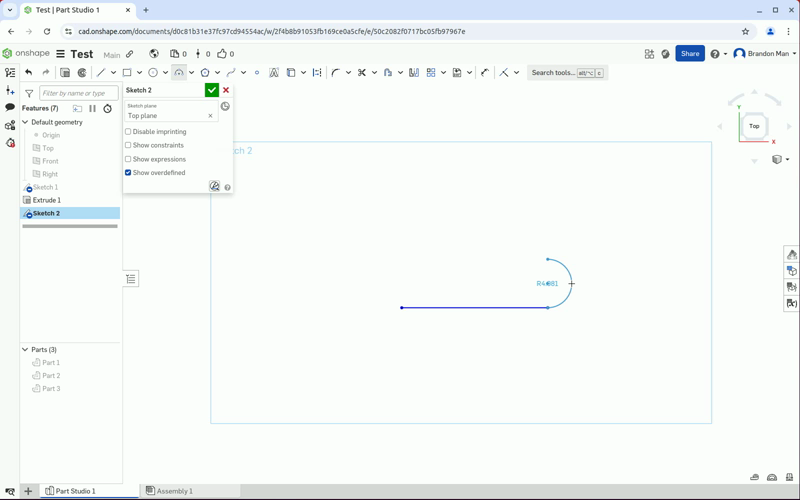
key_up(shift)
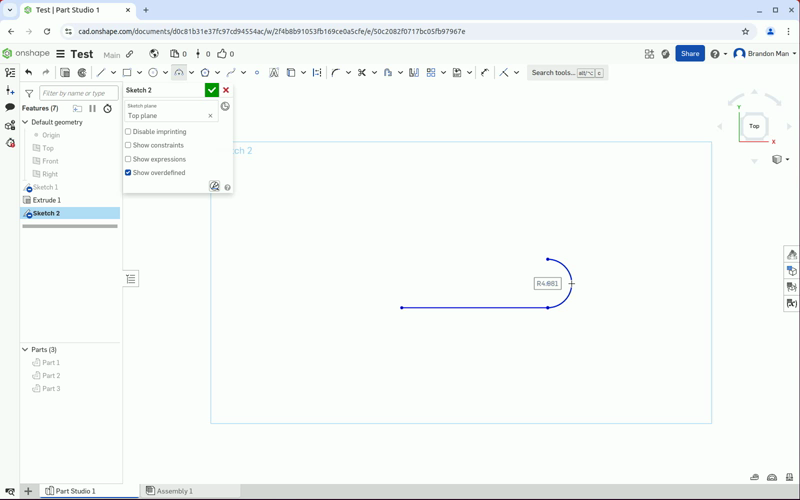
key(esc)
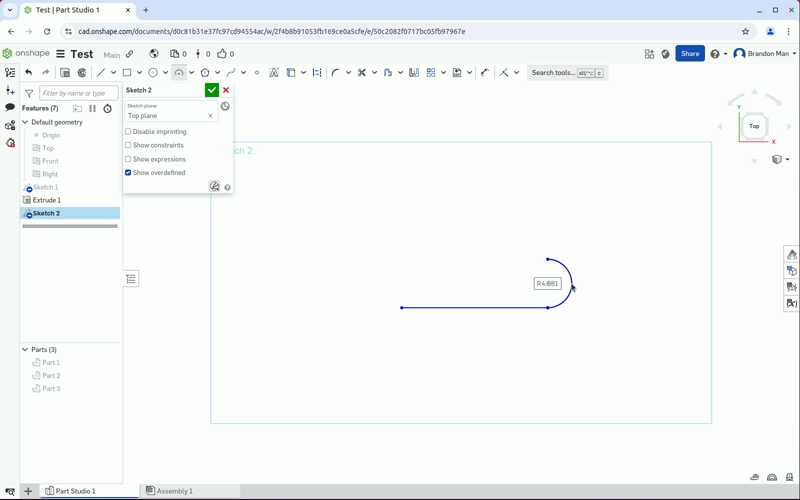
key(l)
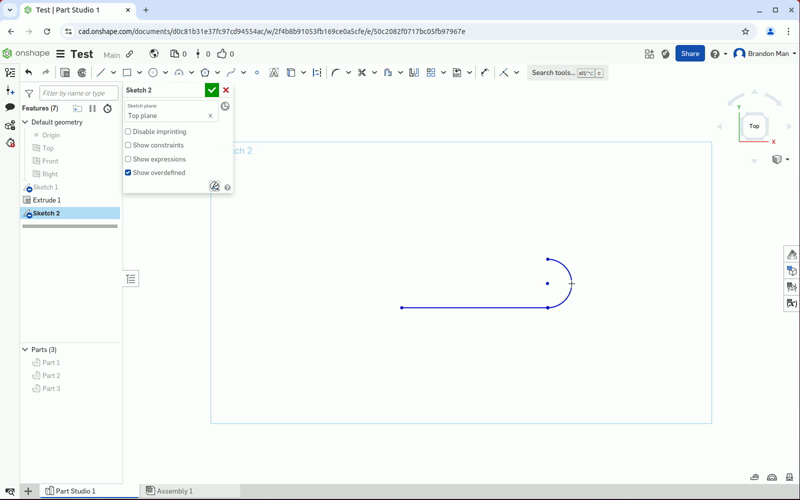
mouse_move(547, 259)
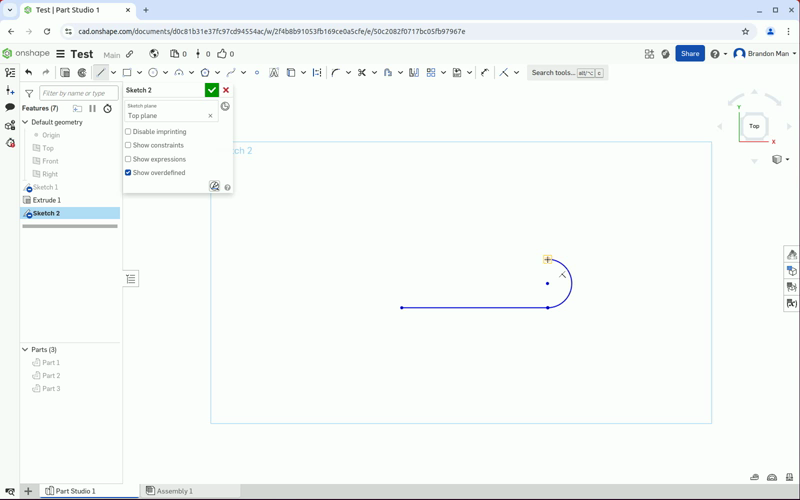
click(547, 259)
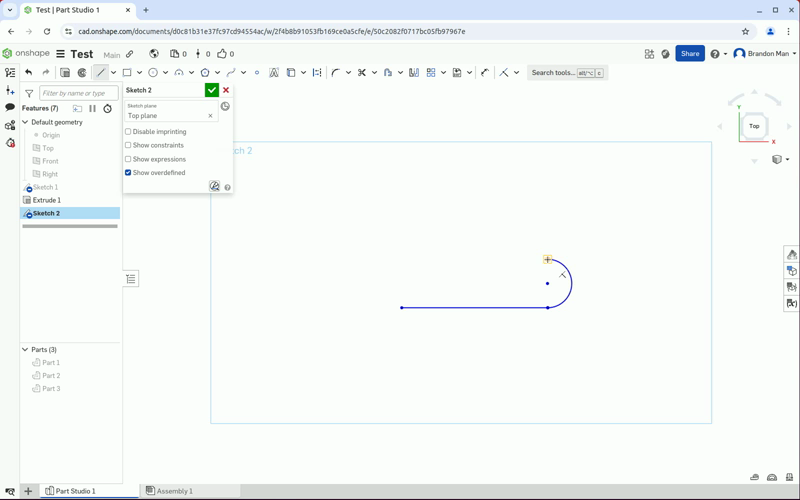
key_down(shift)
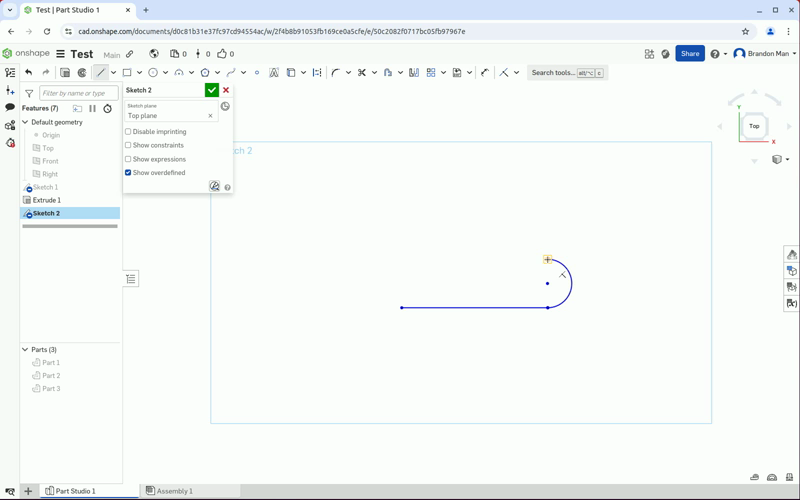
mouse_move(401, 259)
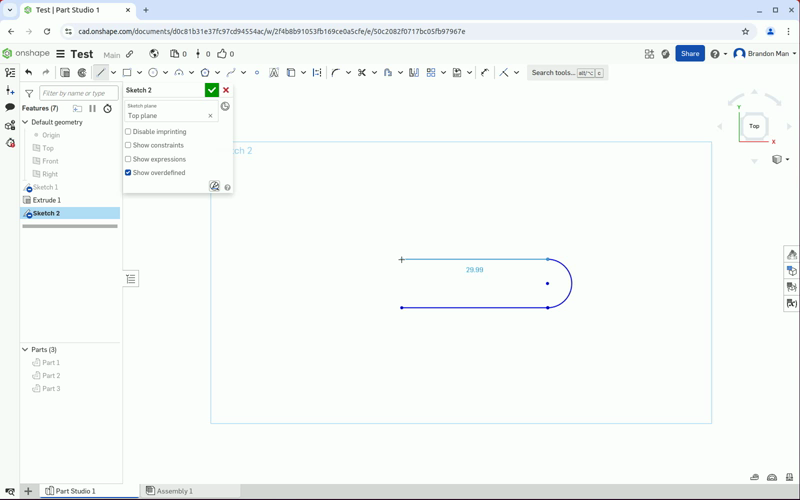
click(401, 259)
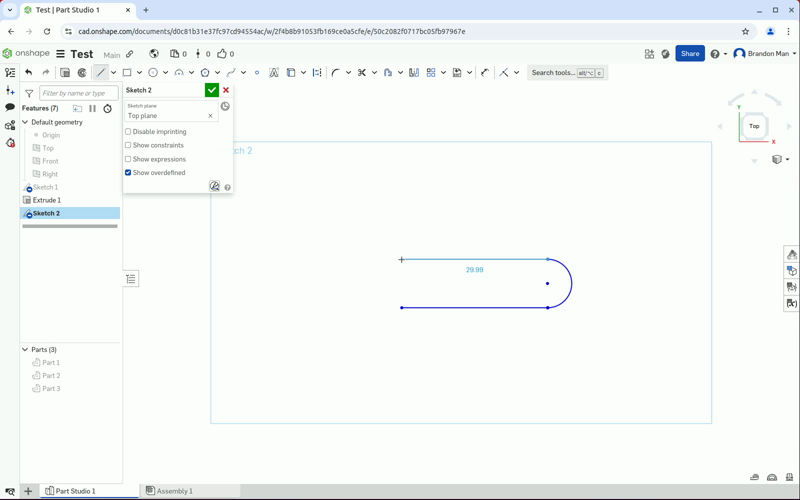
key_up(shift)
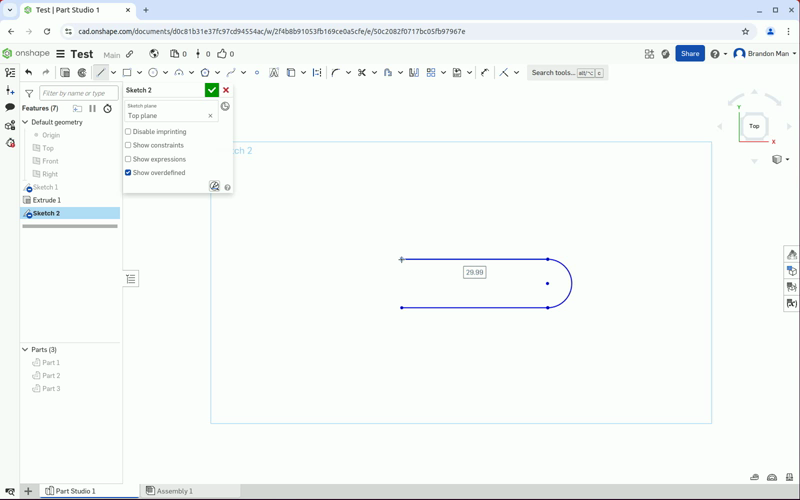
key(esc)
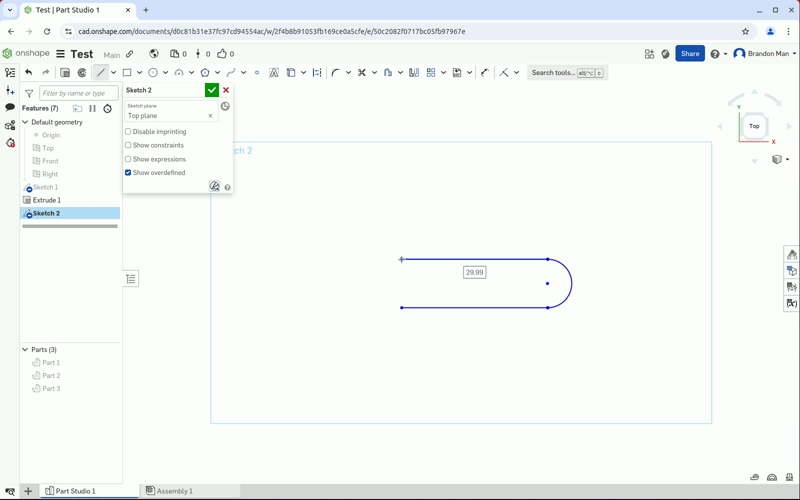
key(a)
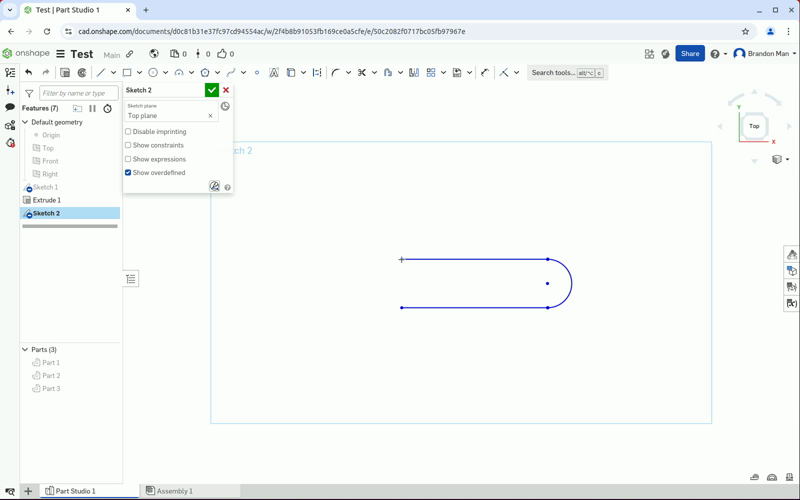
mouse_move(401, 259)
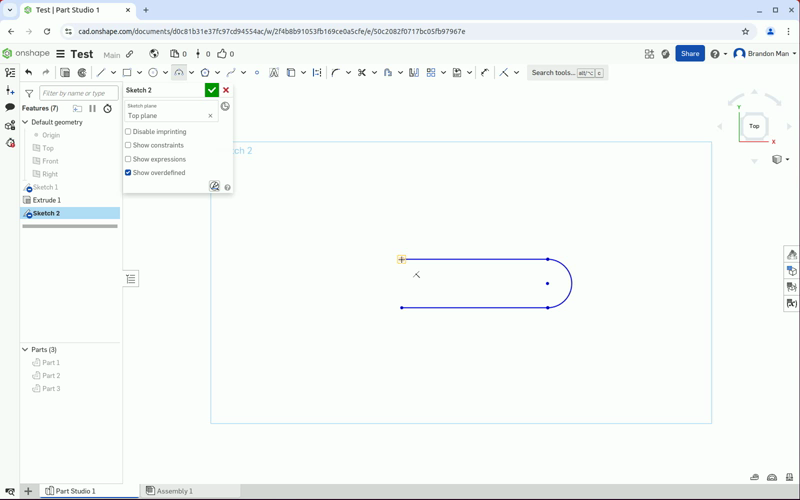
click(401, 259)
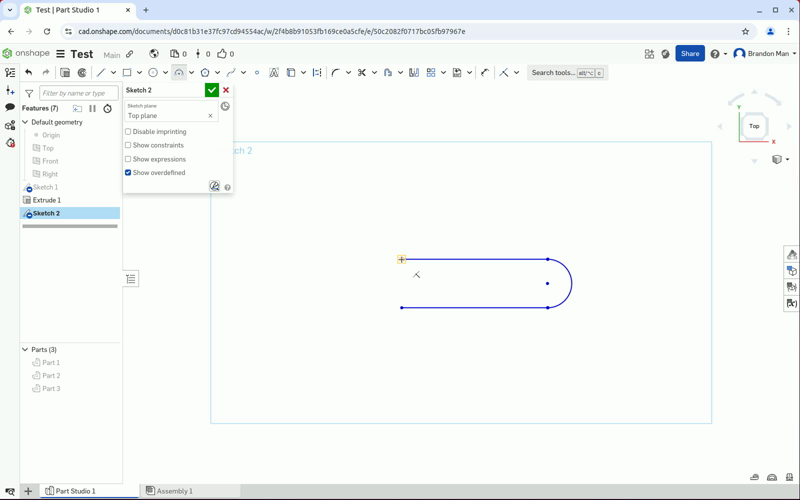
mouse_move(401, 307)
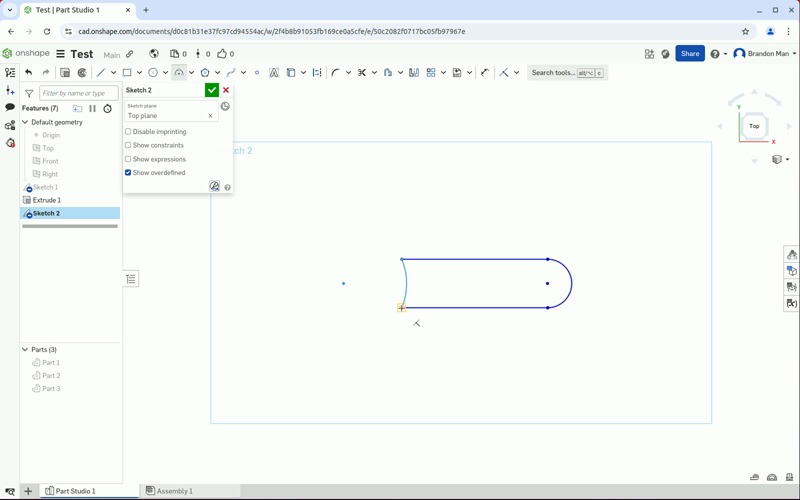
click(401, 307)
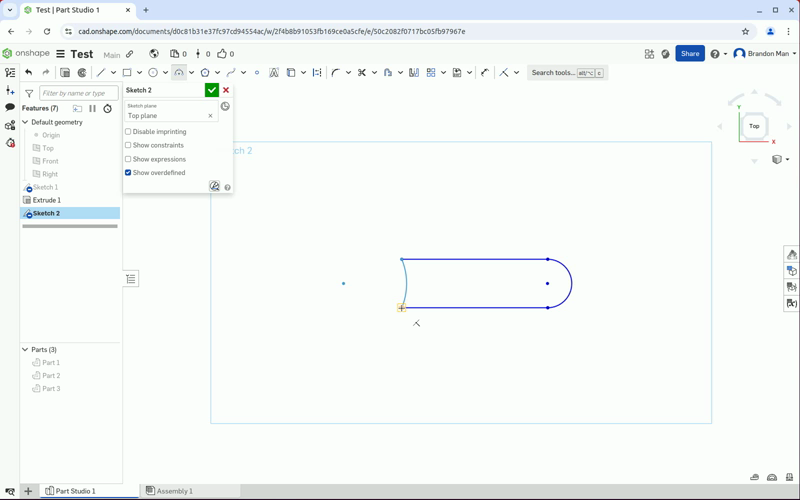
key_down(shift)
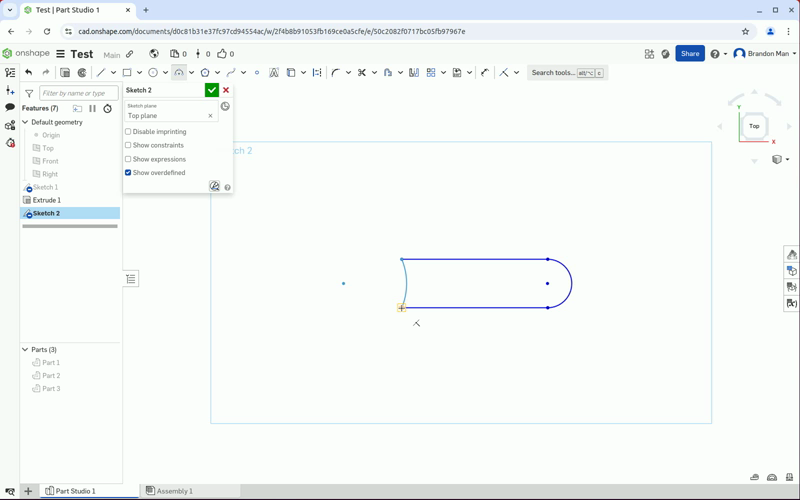
mouse_move(377, 283)
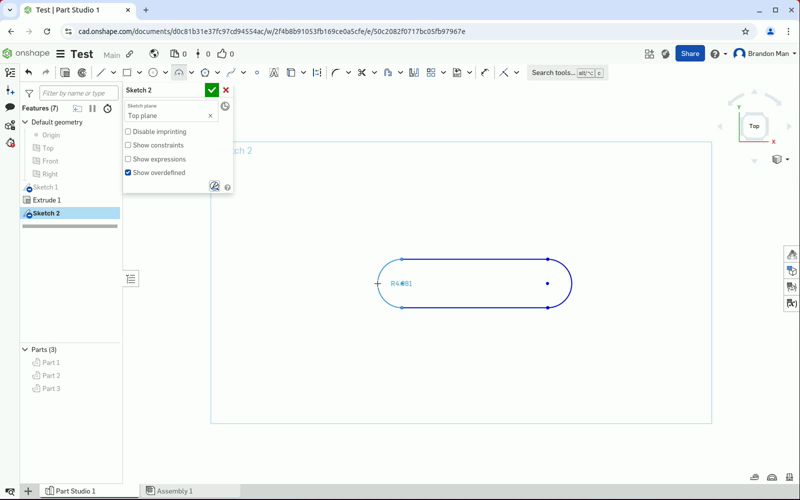
click(377, 283)
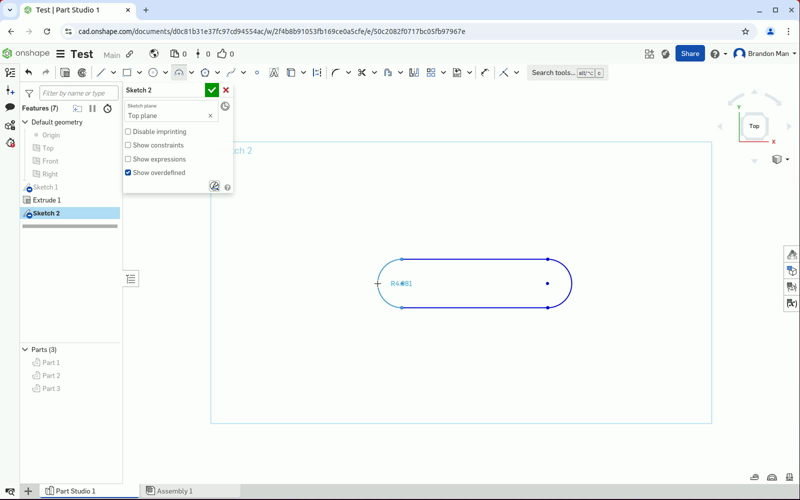
key_up(shift)
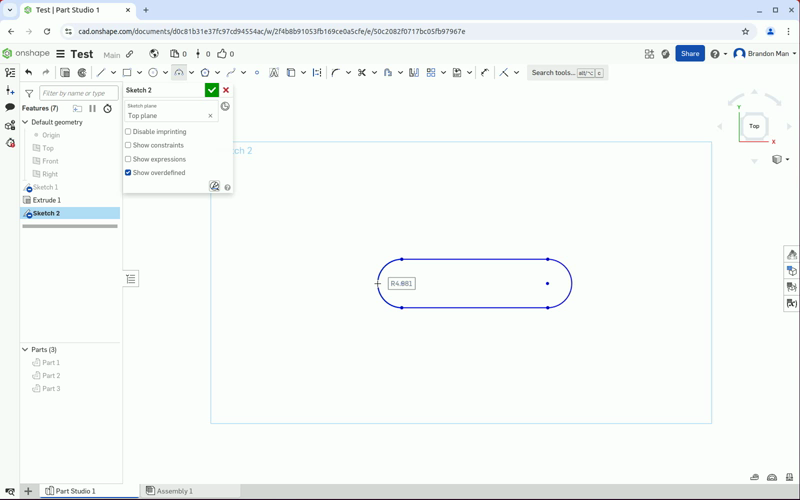
key(esc)
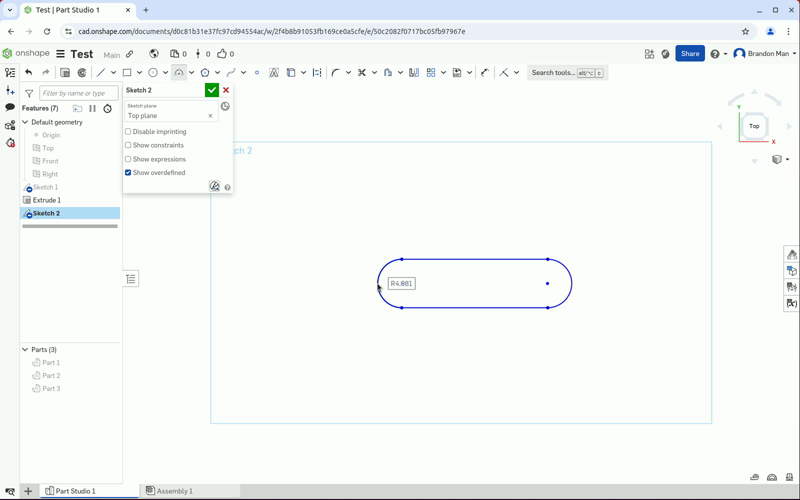
key(l)
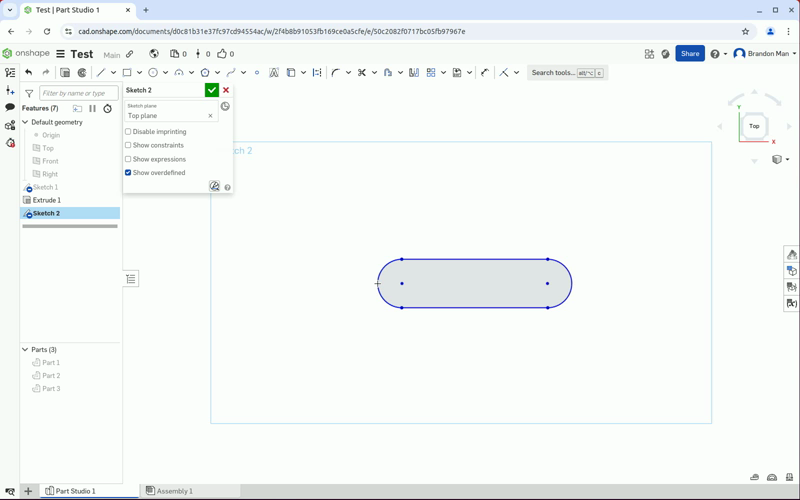
key_down(shift)
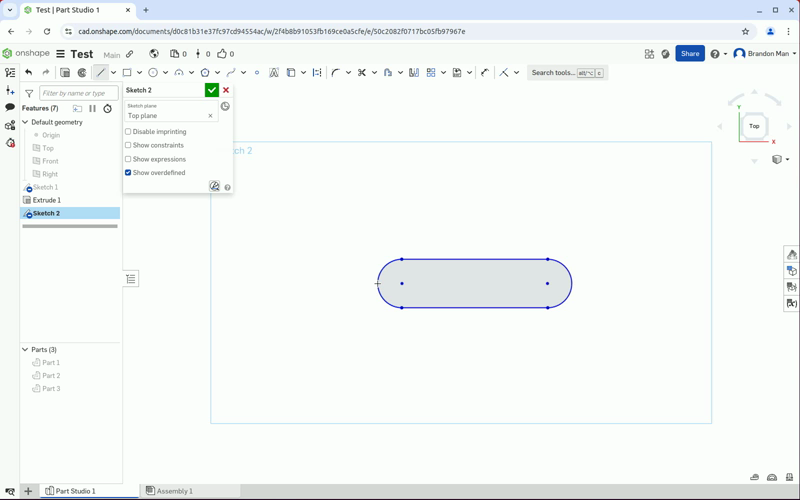
mouse_move(401, 294)
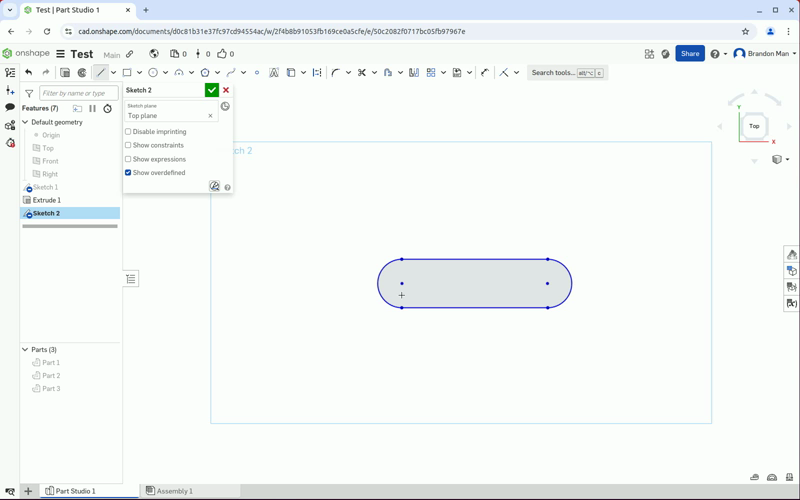
click(401, 294)
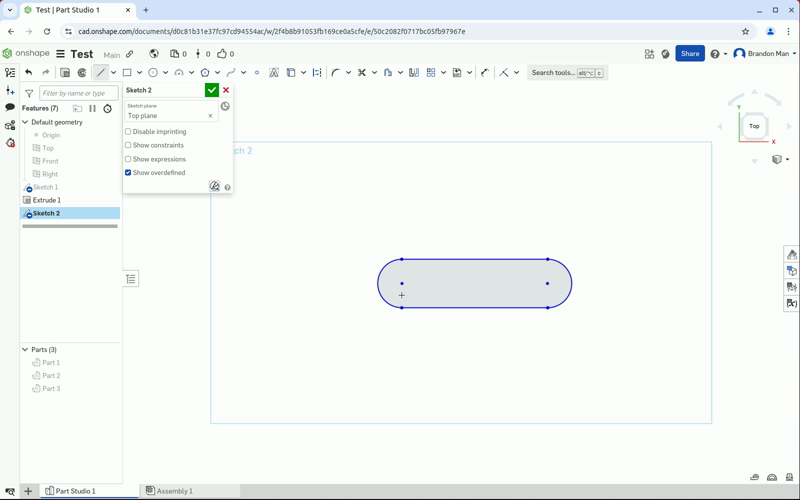
key_up(shift)
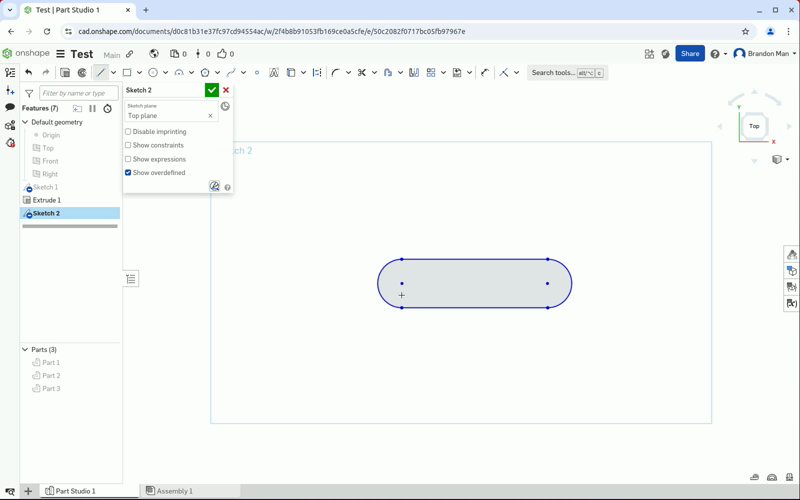
key_down(shift)
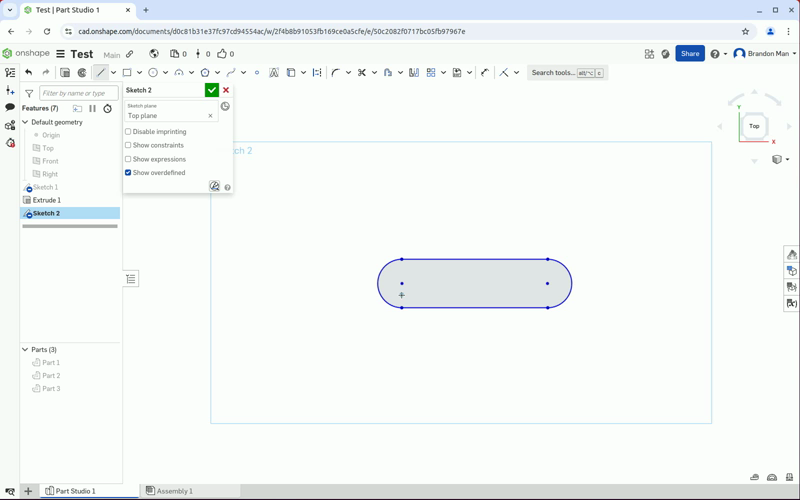
mouse_move(547, 294)
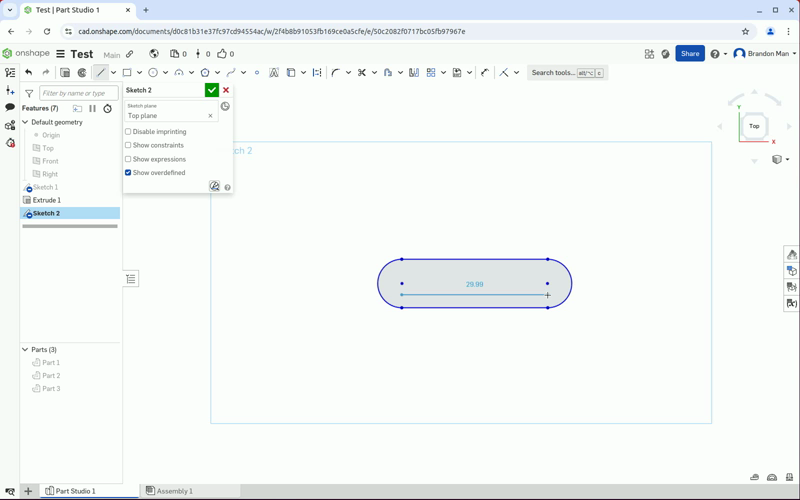
click(547, 294)
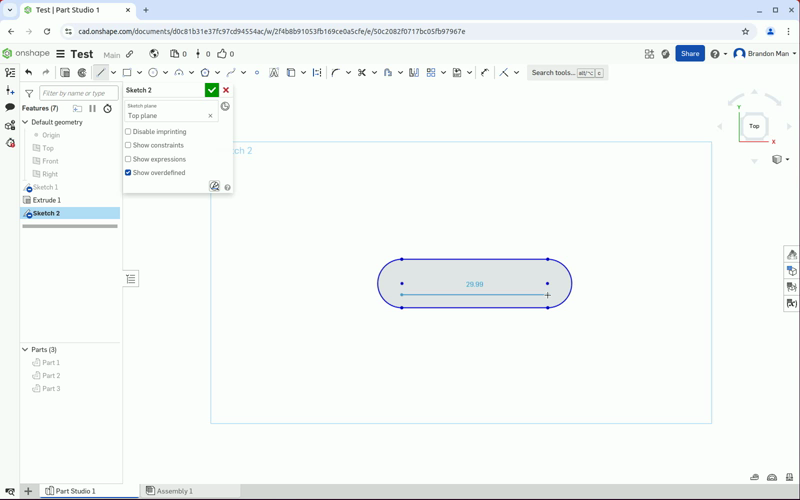
key_up(shift)
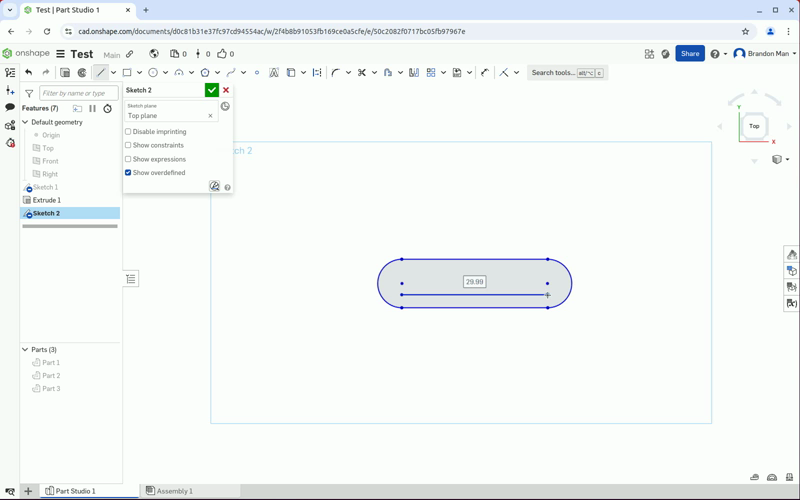
key(esc)
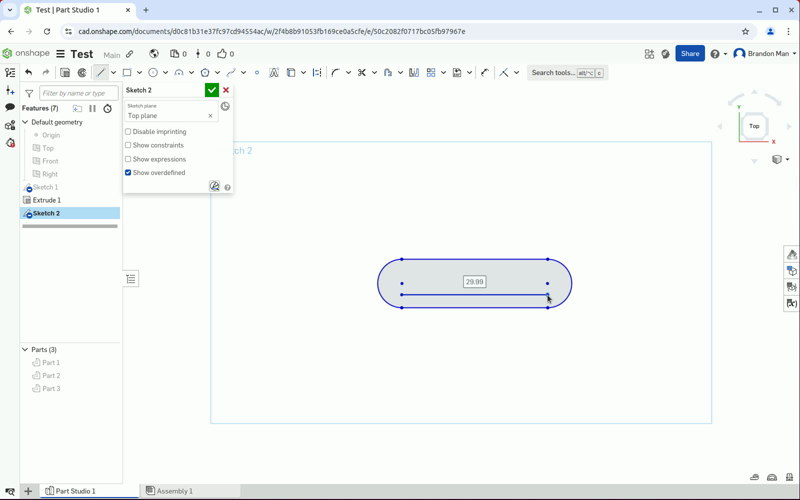
key(a)
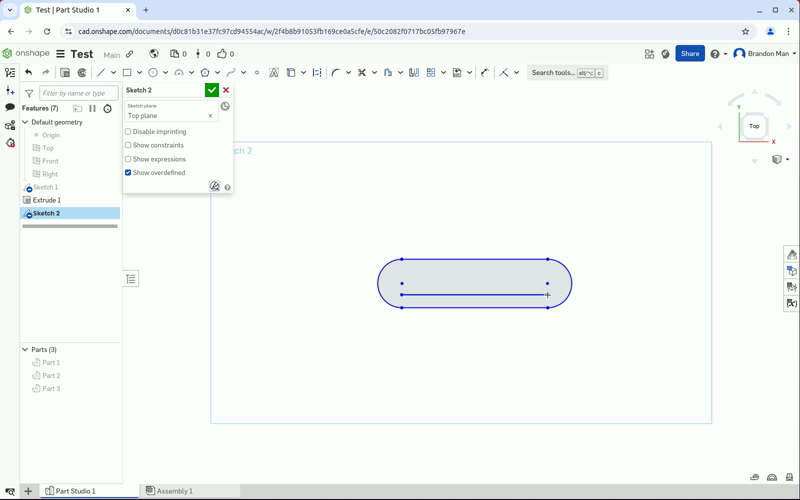
mouse_move(547, 294)
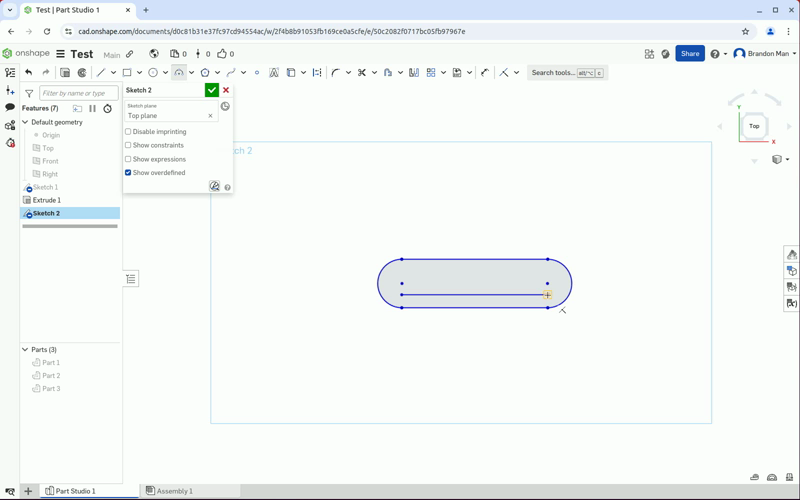
click(547, 294)
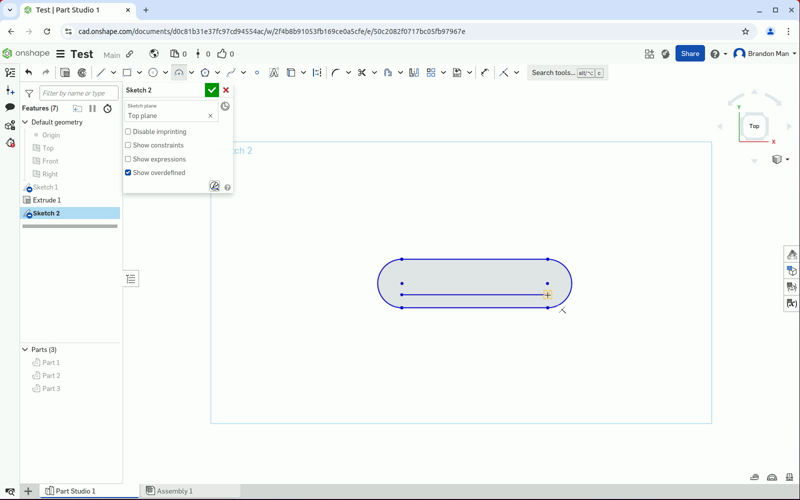
key_down(shift)
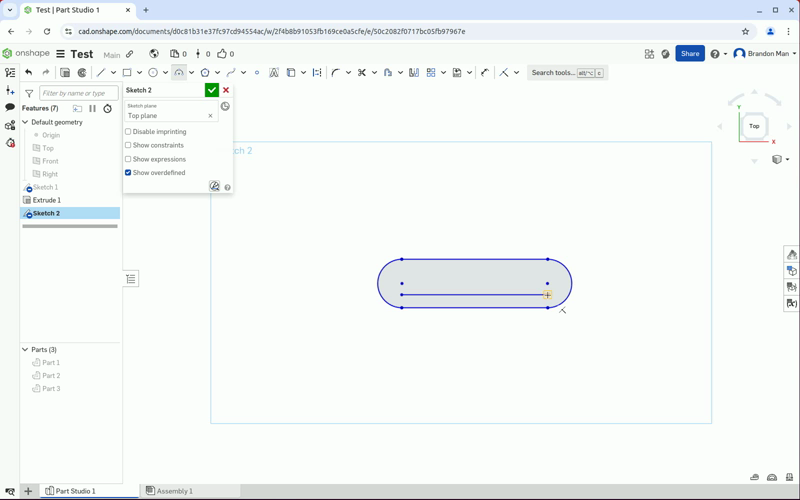
mouse_move(547, 271)
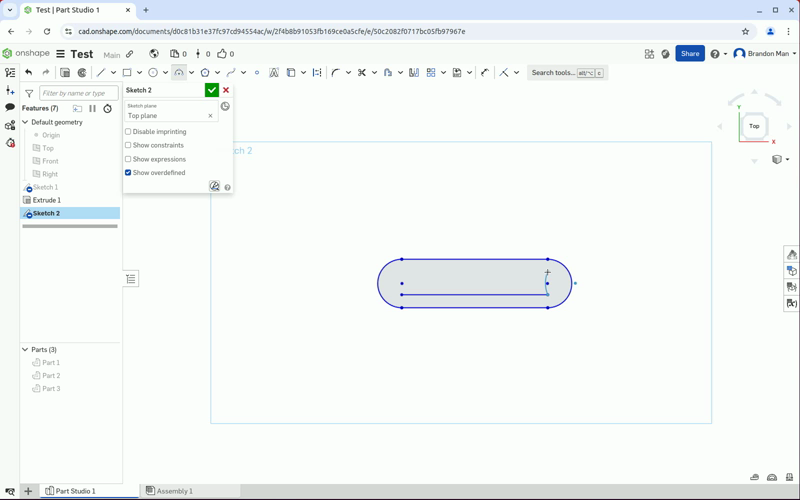
click(547, 271)
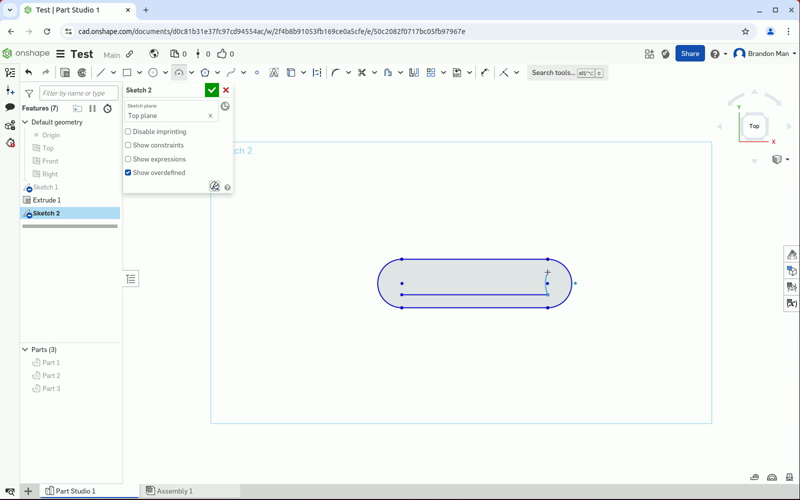
mouse_move(559, 283)
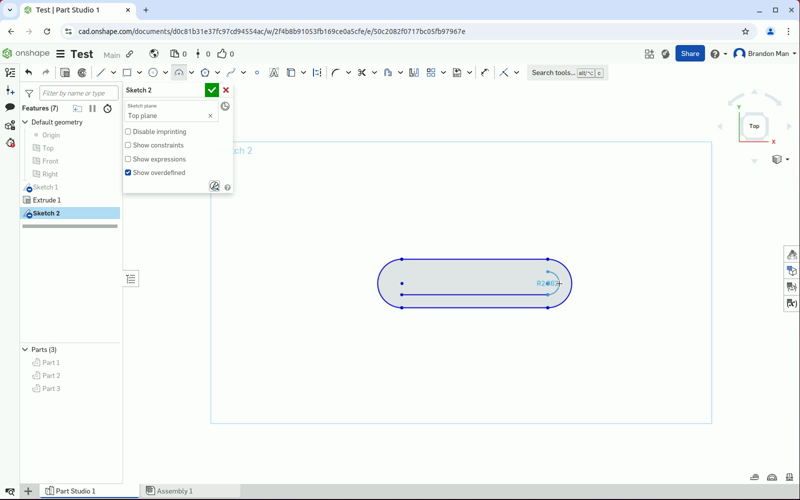
click(559, 283)
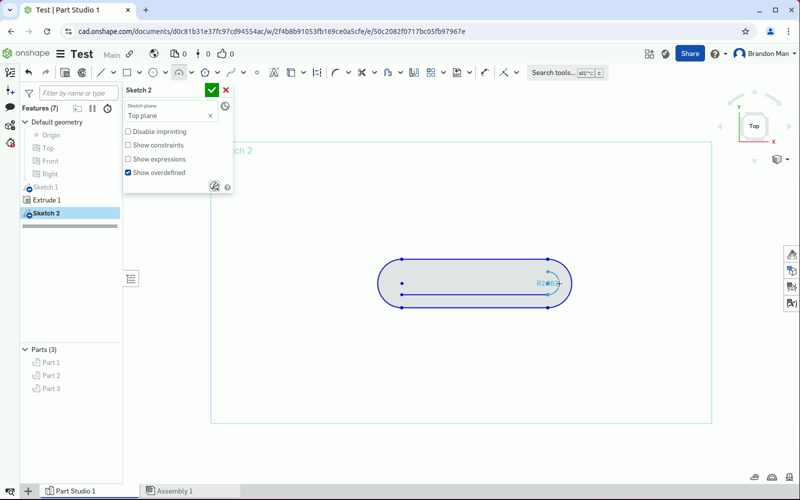
key_up(shift)
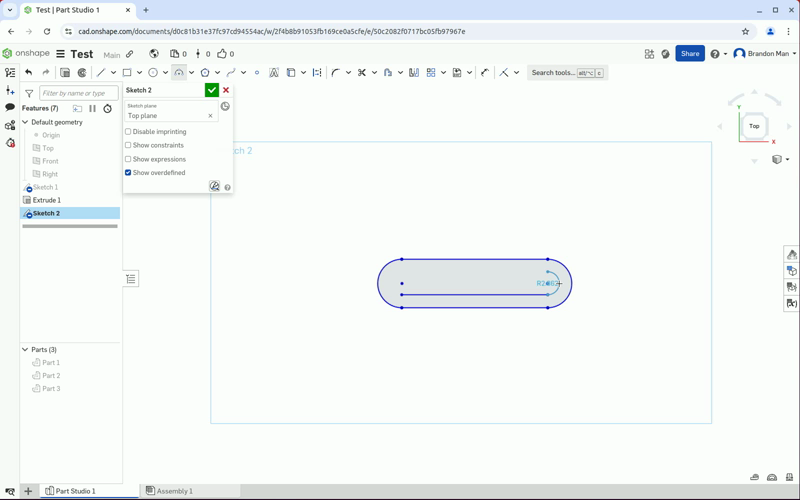
key(esc)
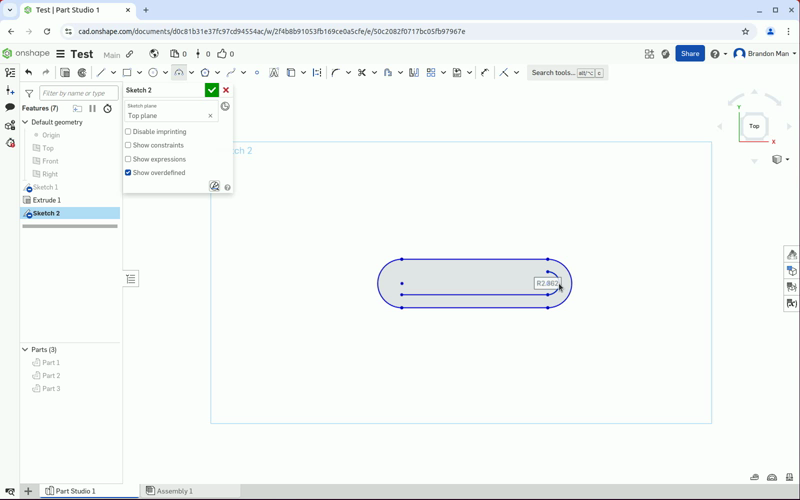
key(l)
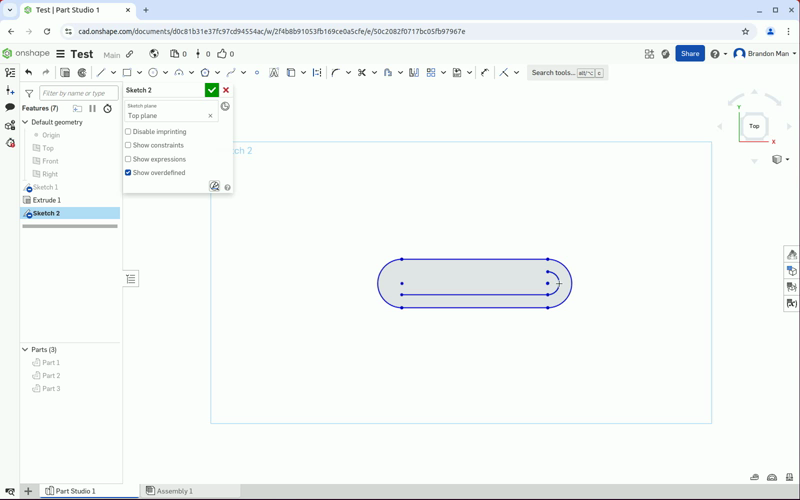
mouse_move(547, 271)
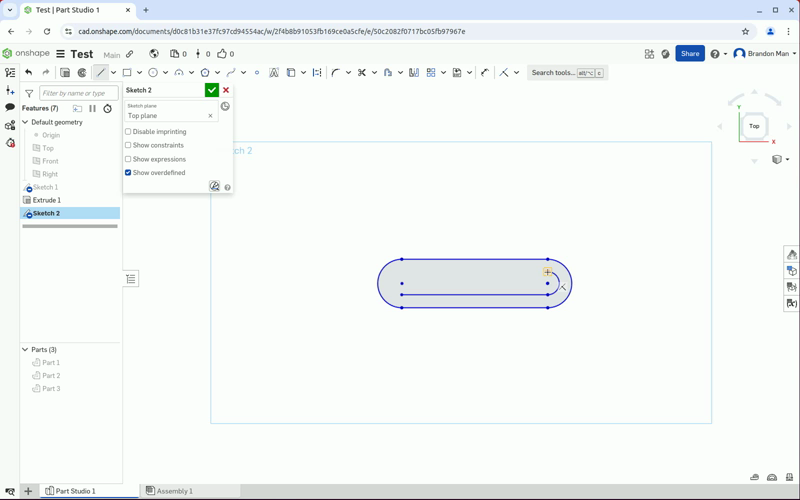
click(547, 271)
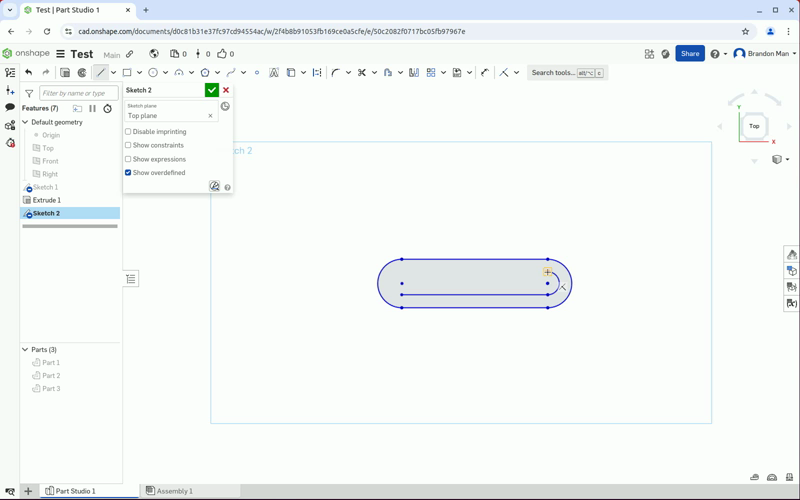
key_down(shift)
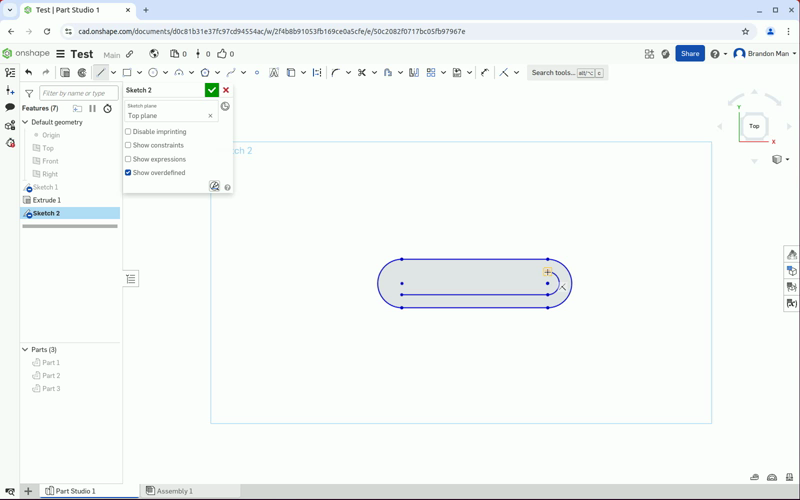
mouse_move(401, 271)
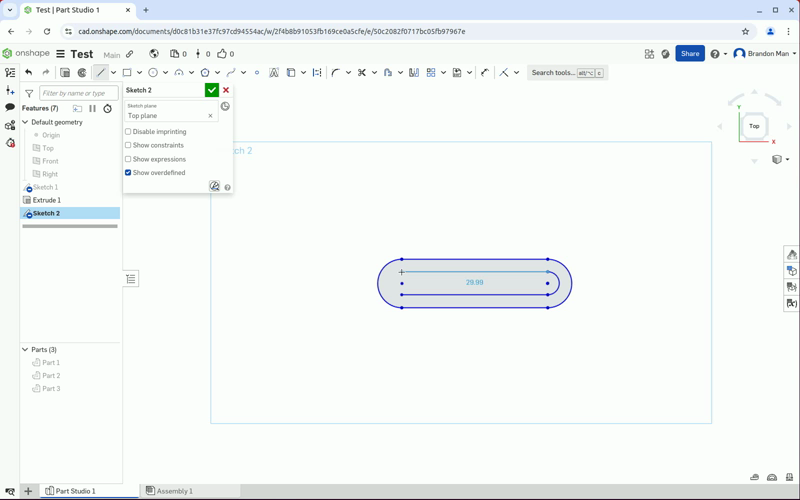
click(401, 271)
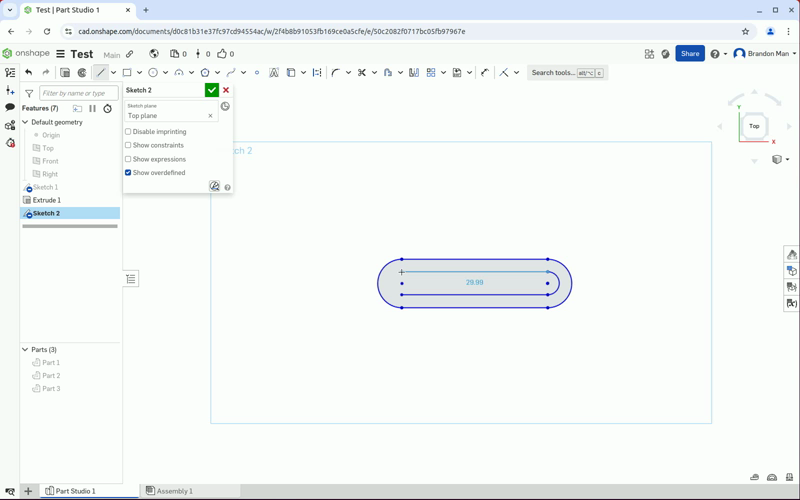
key_up(shift)
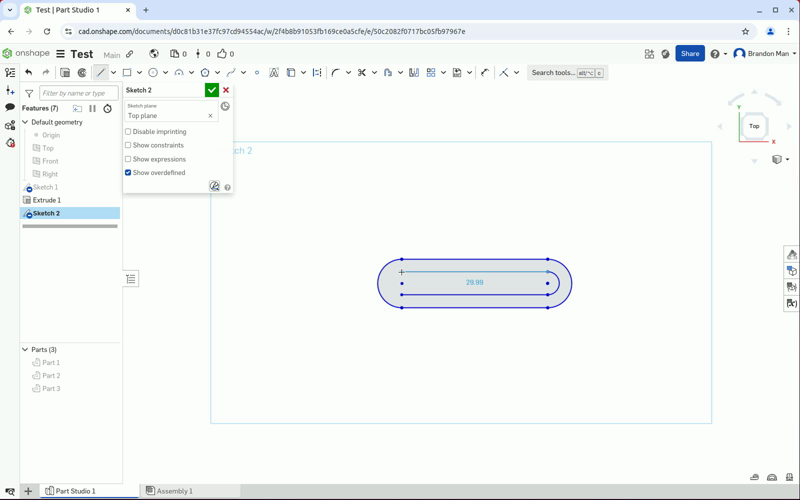
key(esc)
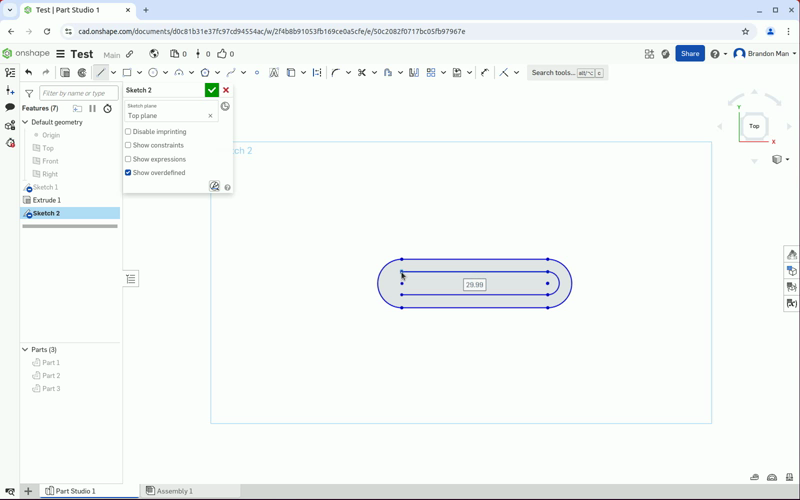
key(a)
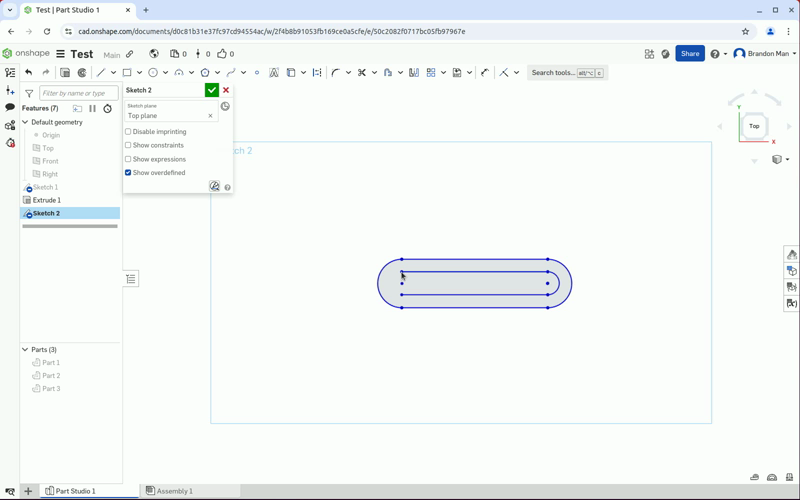
mouse_move(401, 271)
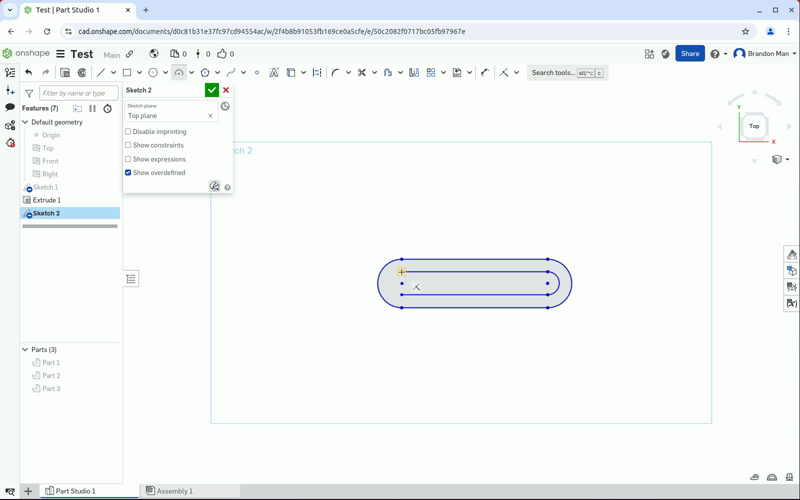
click(401, 271)
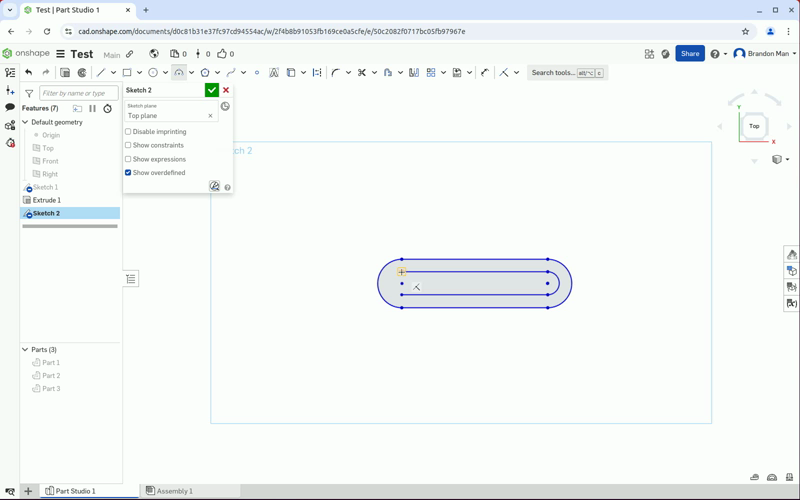
mouse_move(401, 294)
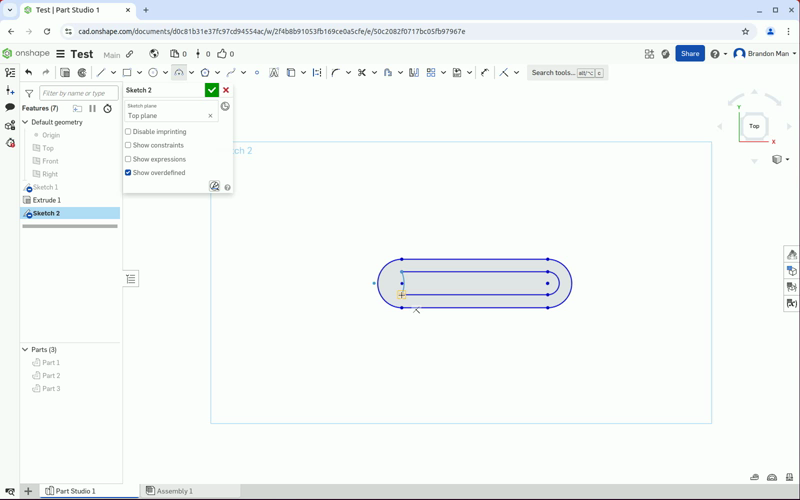
click(401, 294)
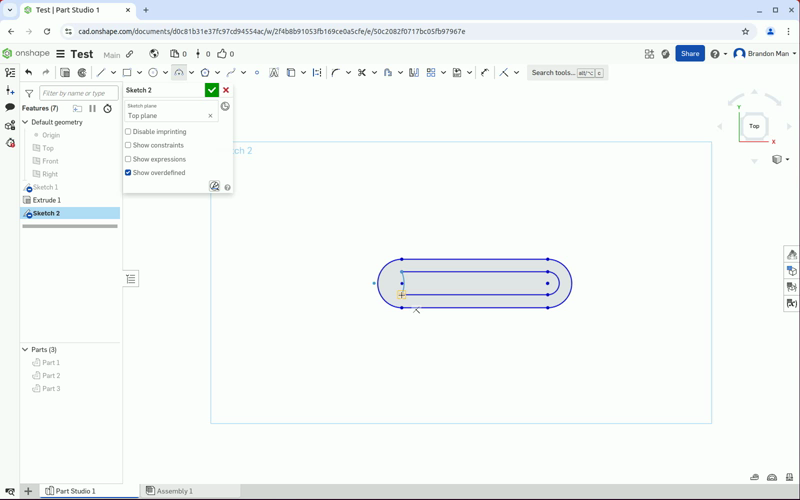
key_down(shift)
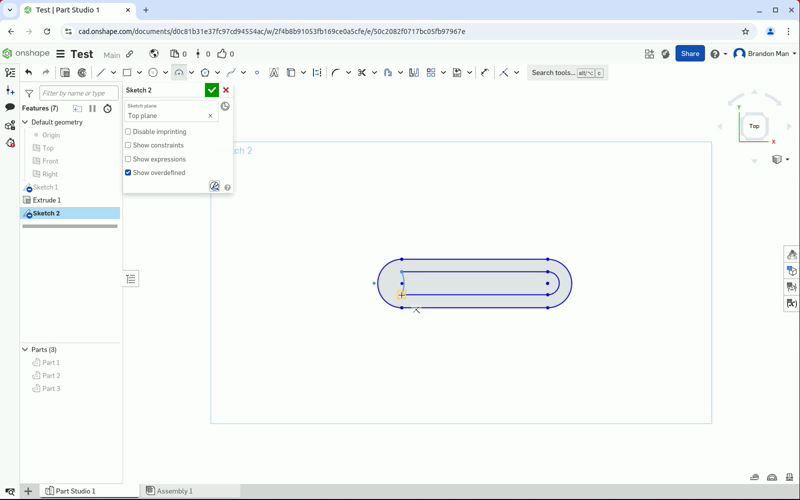
mouse_move(390, 283)
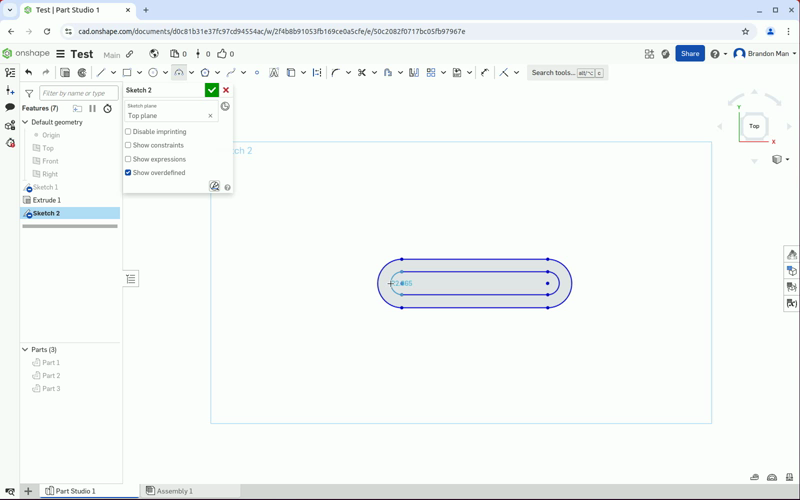
click(390, 283)
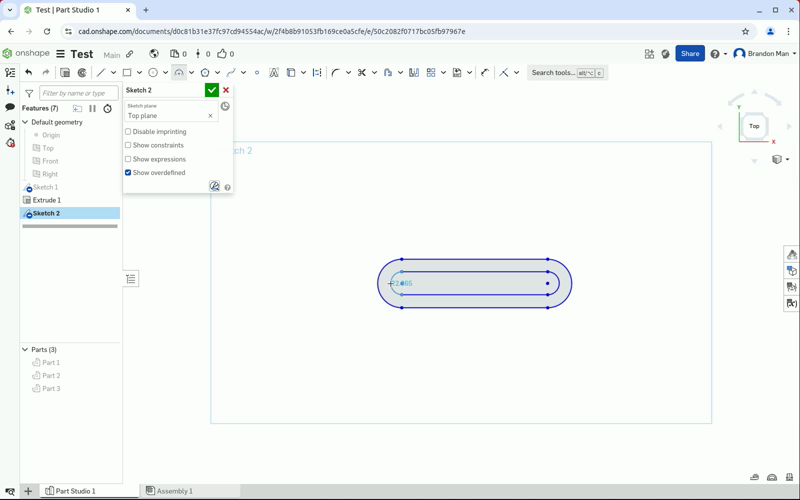
key_up(shift)
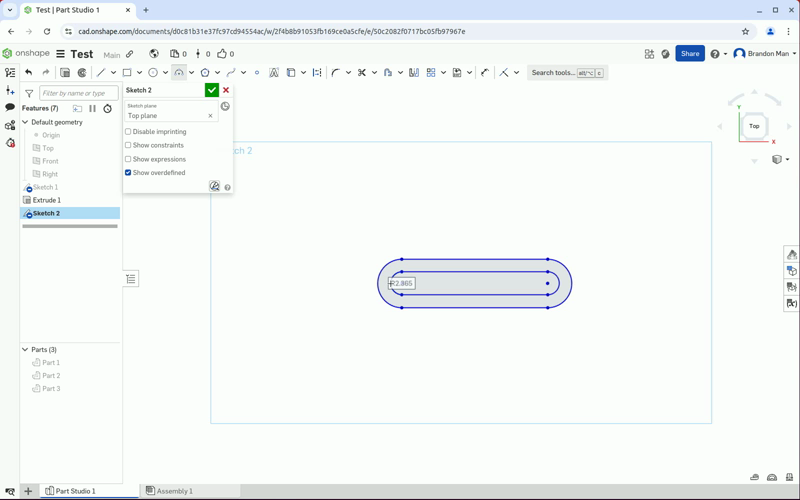
key(esc)
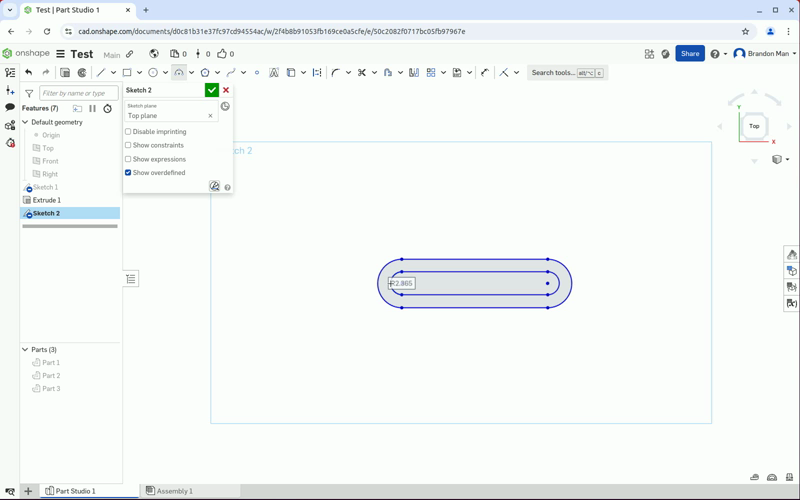
mouse_move(502, 263)
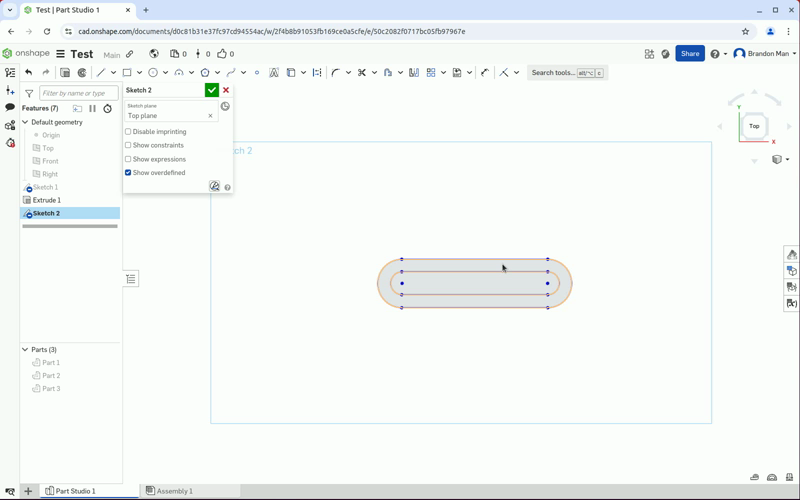
click(502, 263)
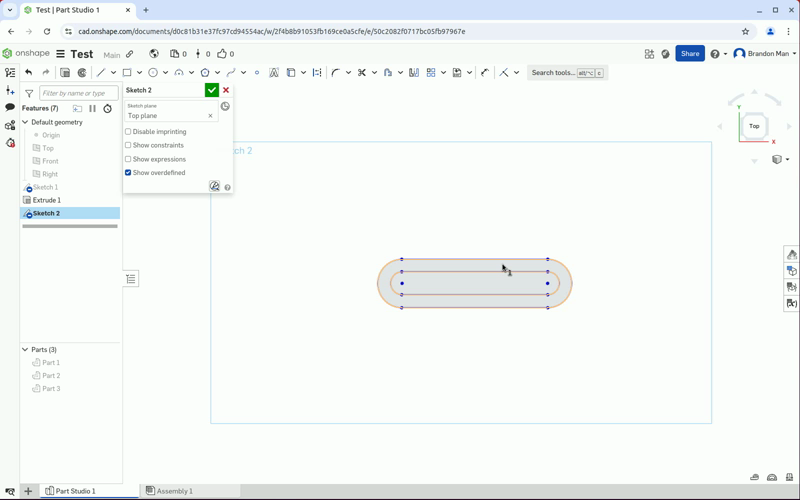
mouse_move(73, 352)
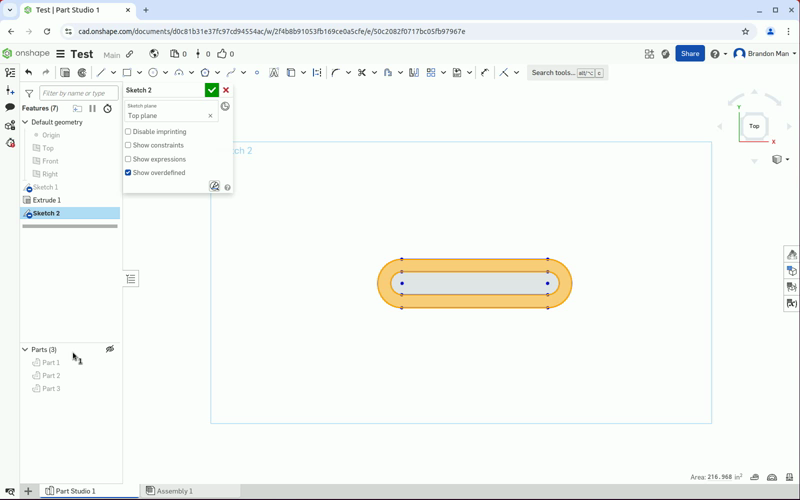
key(shift+y)
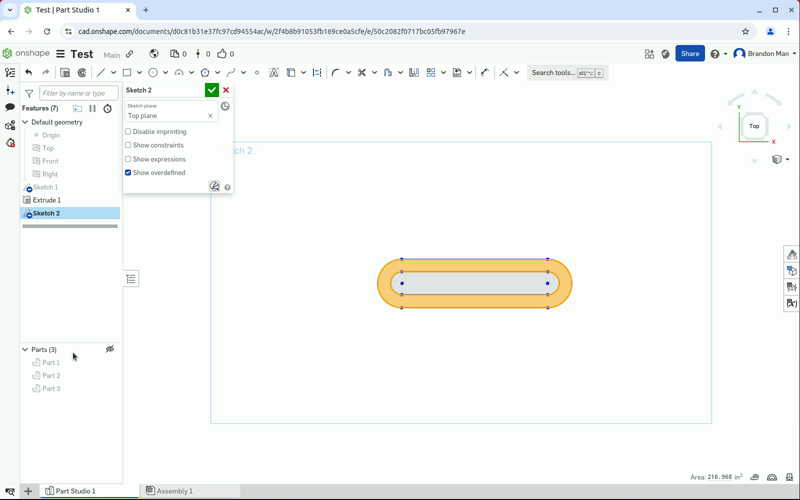
key(shift+e)
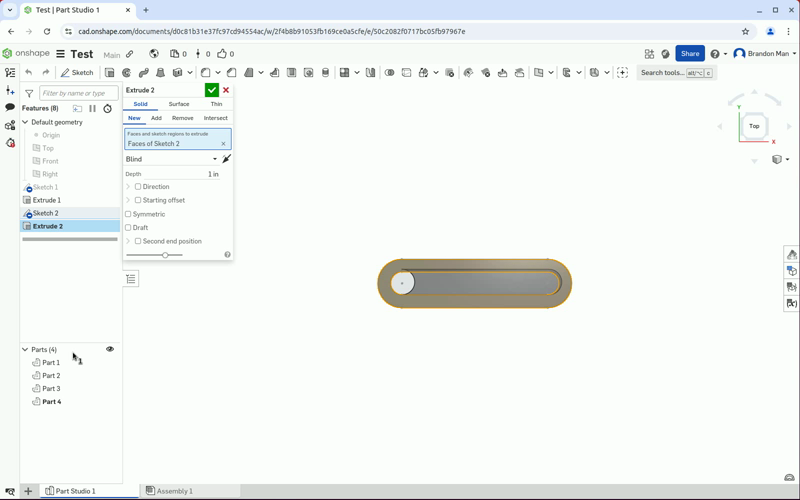
mouse_move(143, 106)
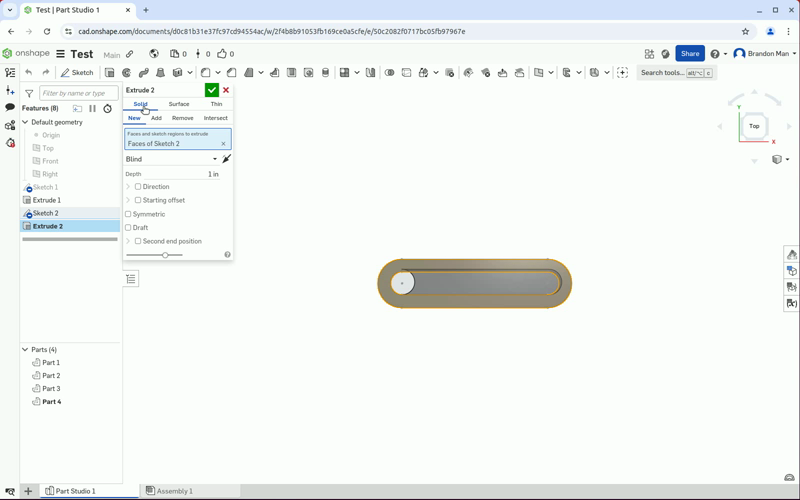
click(143, 106)
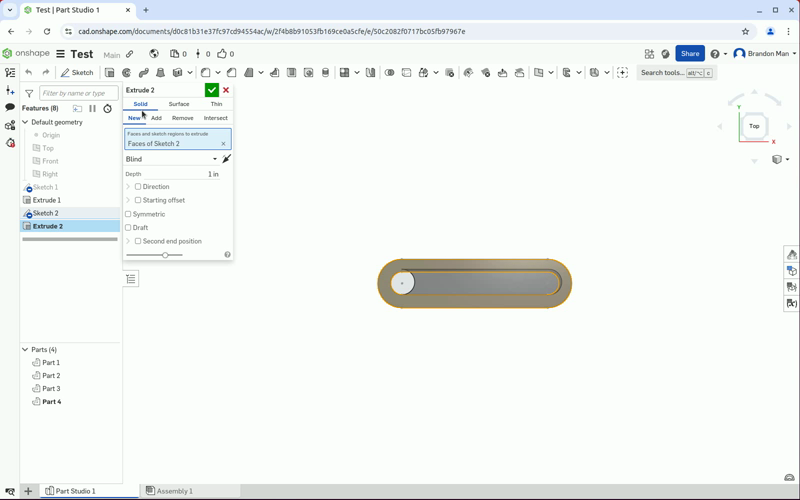
mouse_move(137, 120)
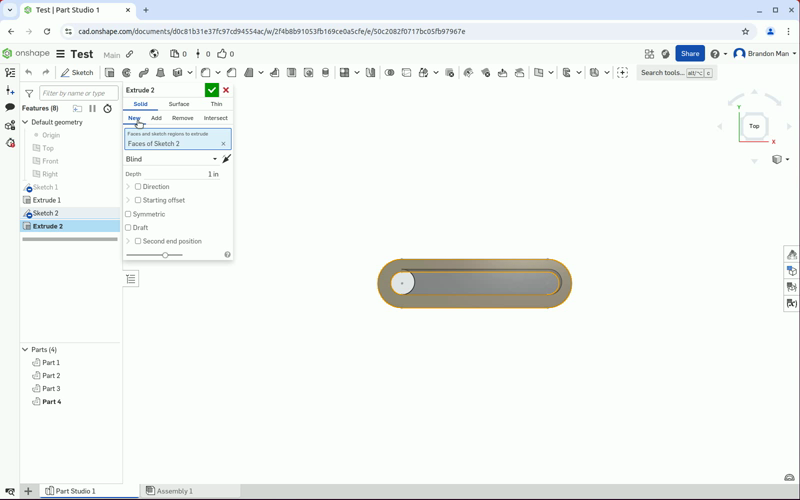
click(137, 120)
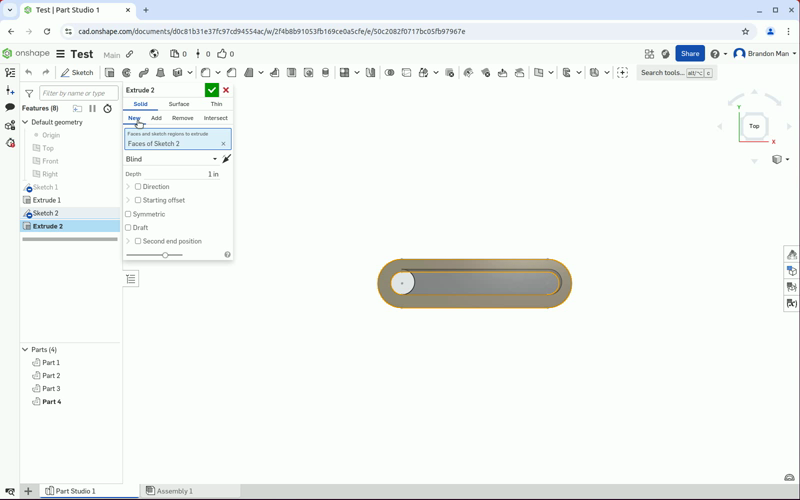
key(tab, 4)
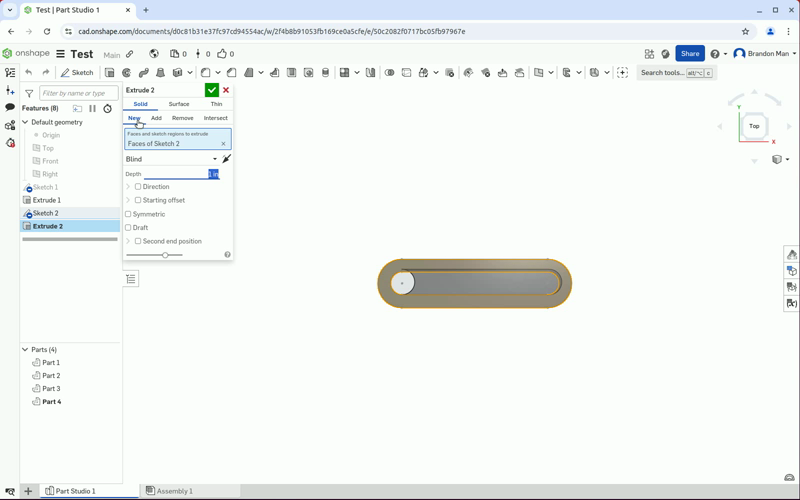
text(4.814)
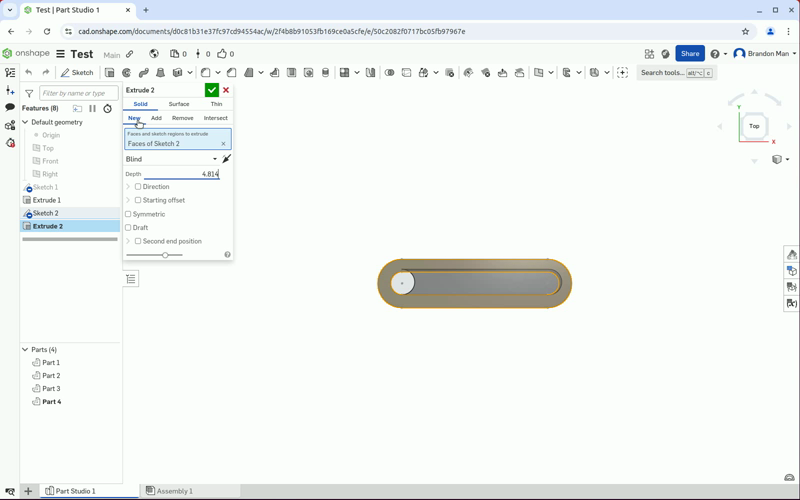
key(tab, 3)
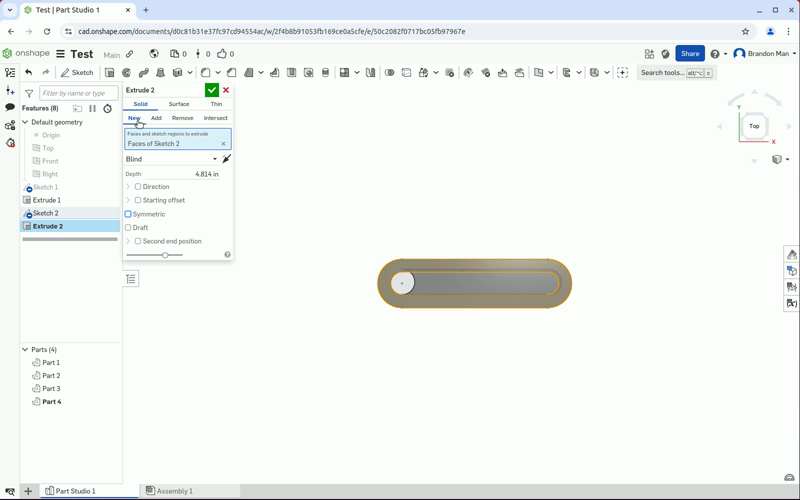
key(space)
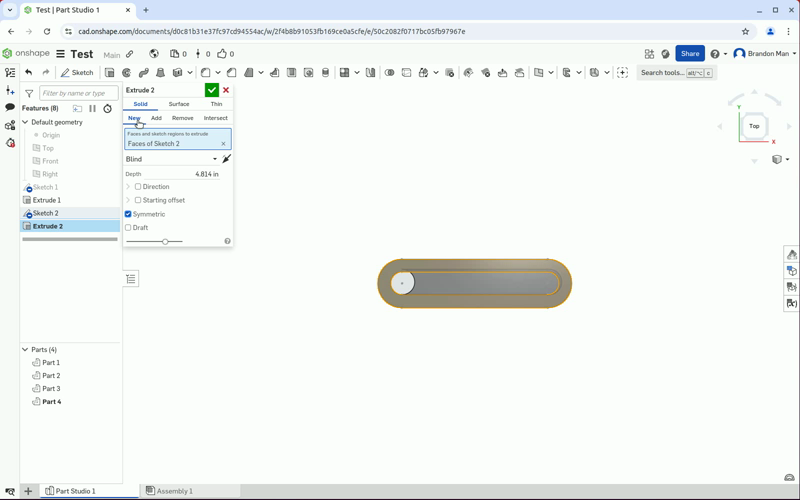
key(enter)
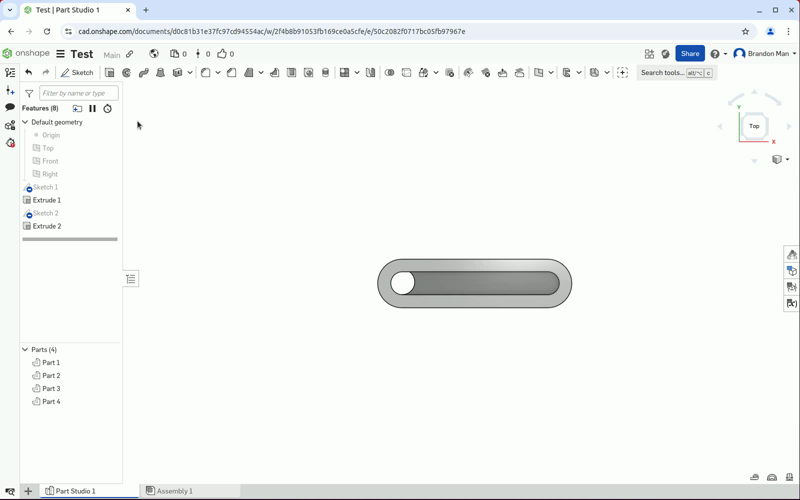
key(shift+h)
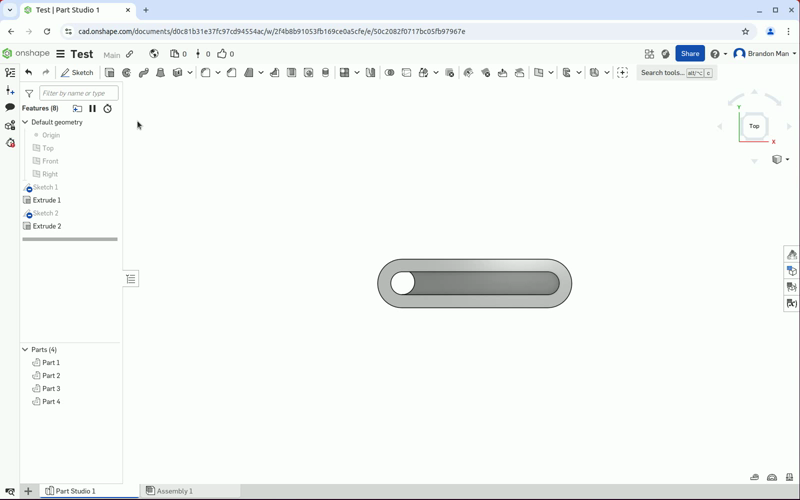
key(shift+h)
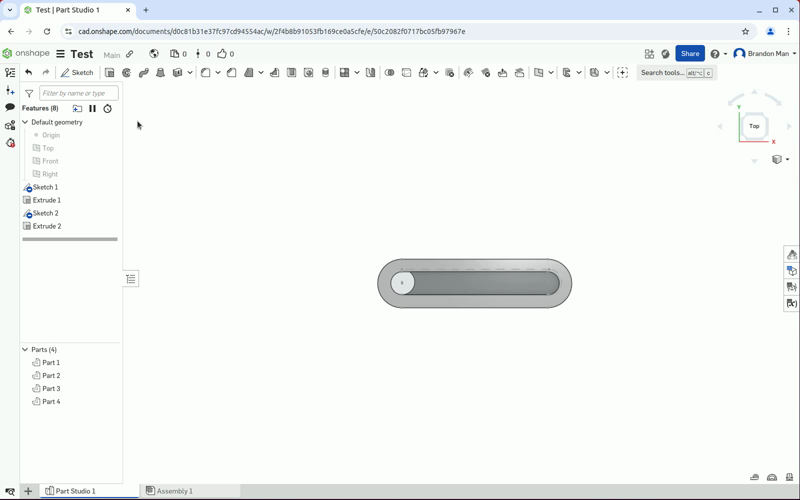
key(shift+7)
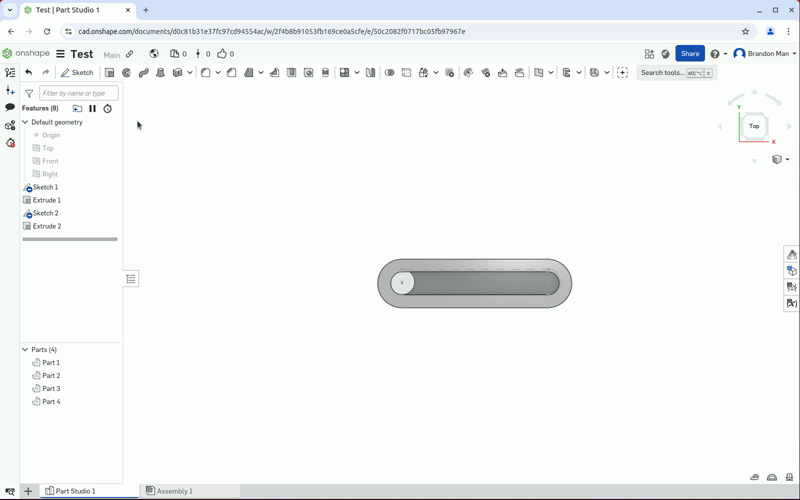
key(up, 3)
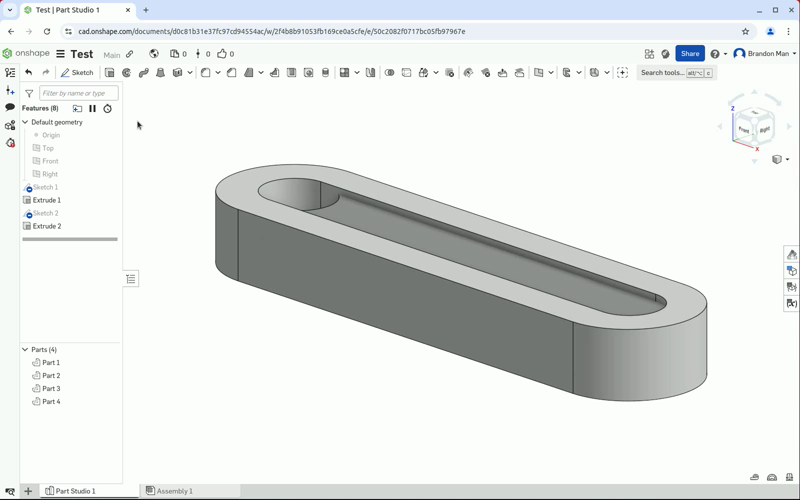
key(left, 3)
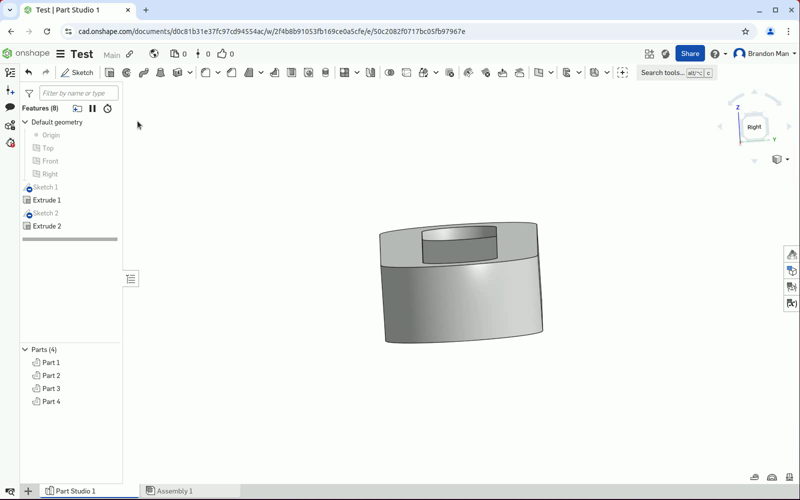
key(right, 3)
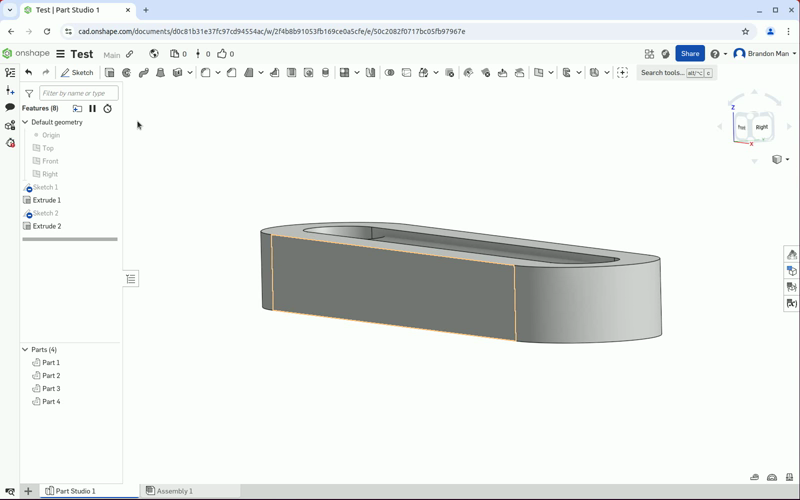
key(down, 3)
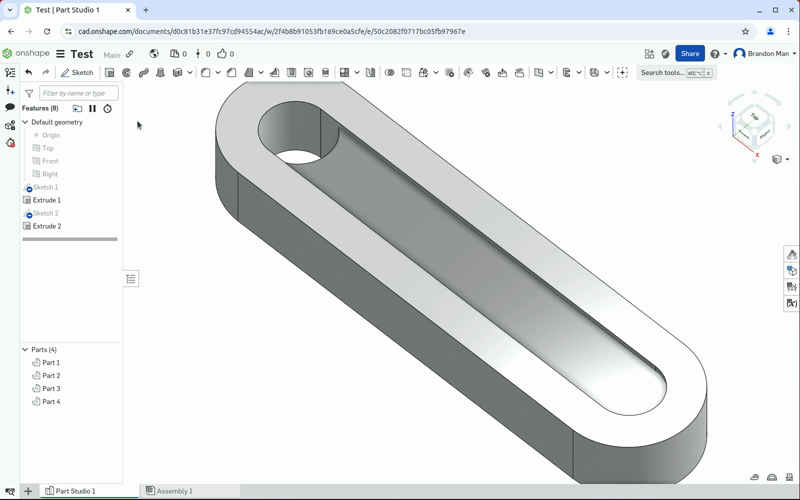
mouse_move(73, 189)
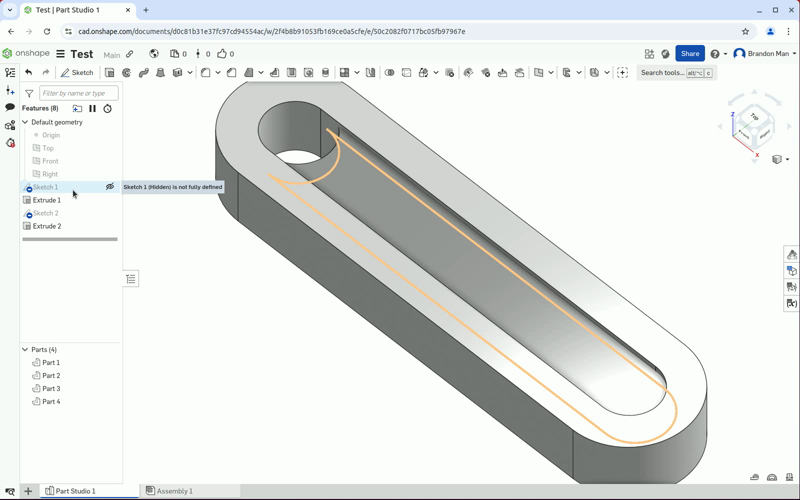
click(73, 189)